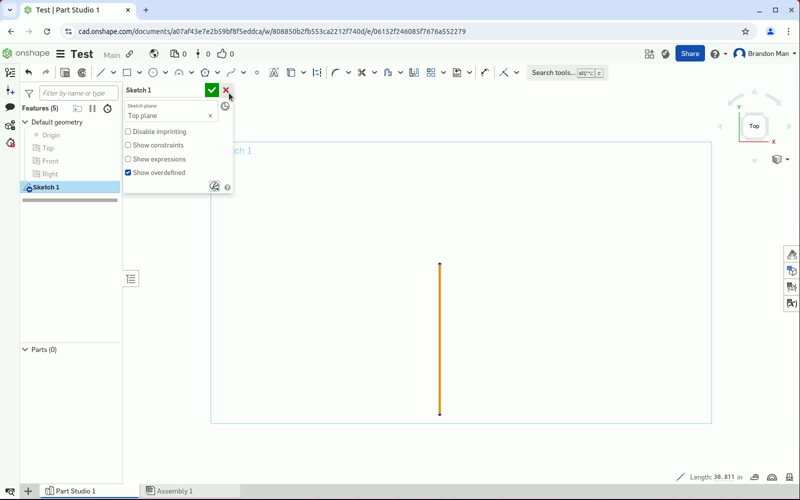
key(shift+h)
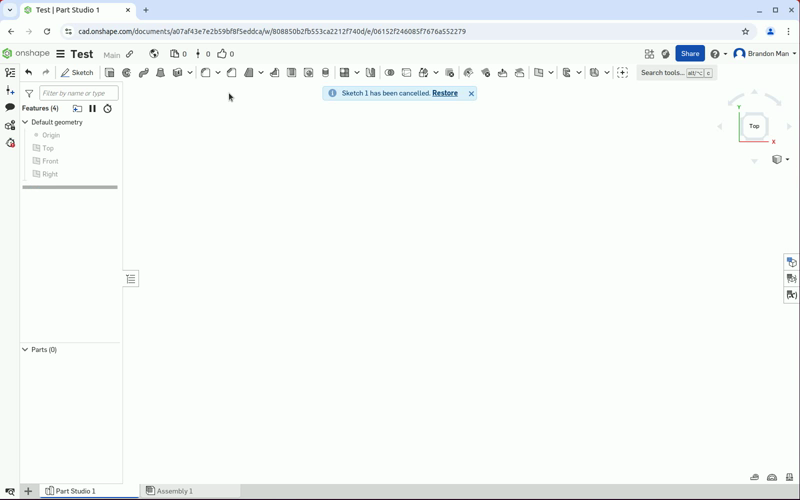
mouse_move(73, 352)
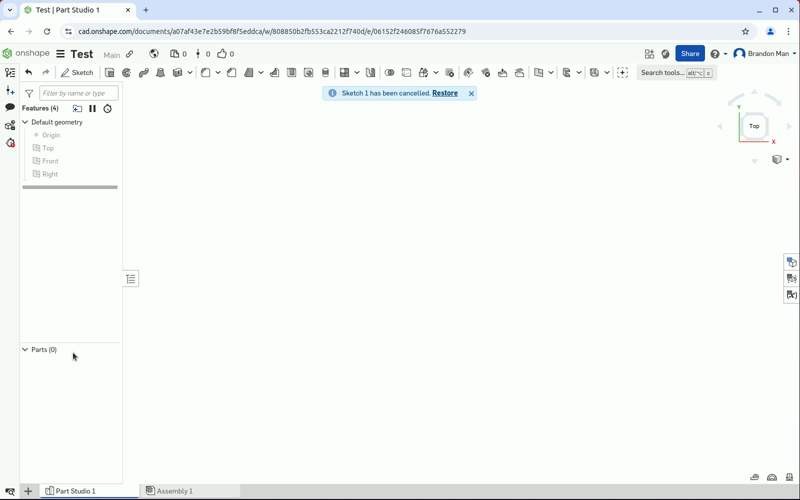
key(y)
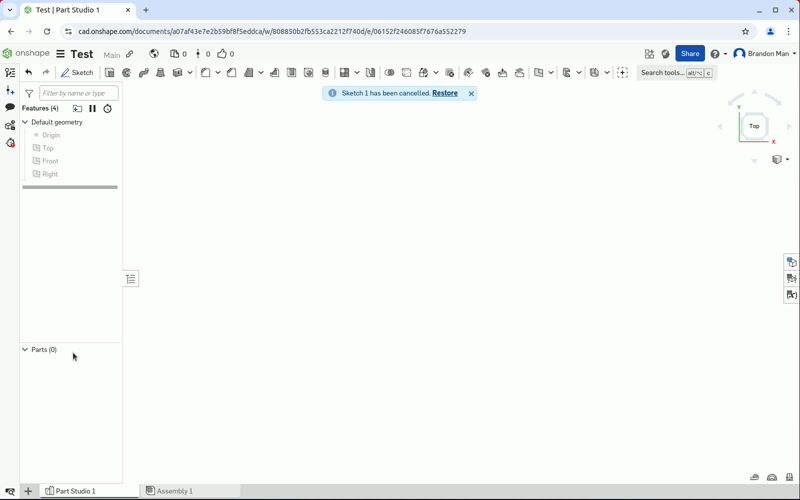
key(shift+p)
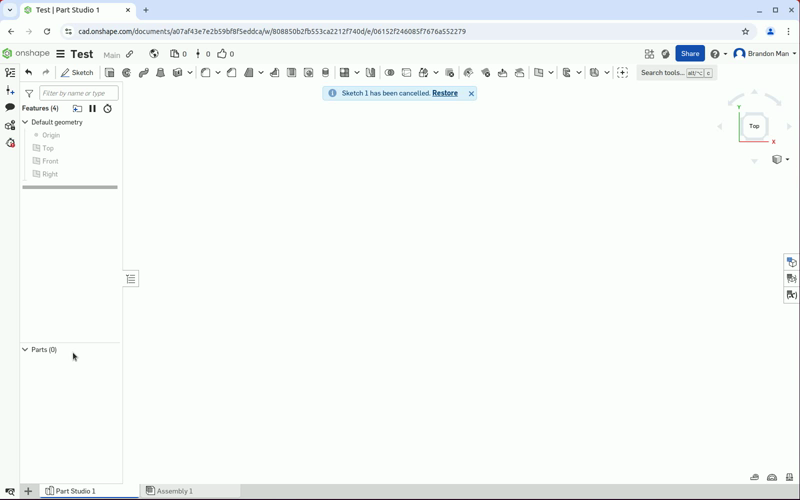
key(space)
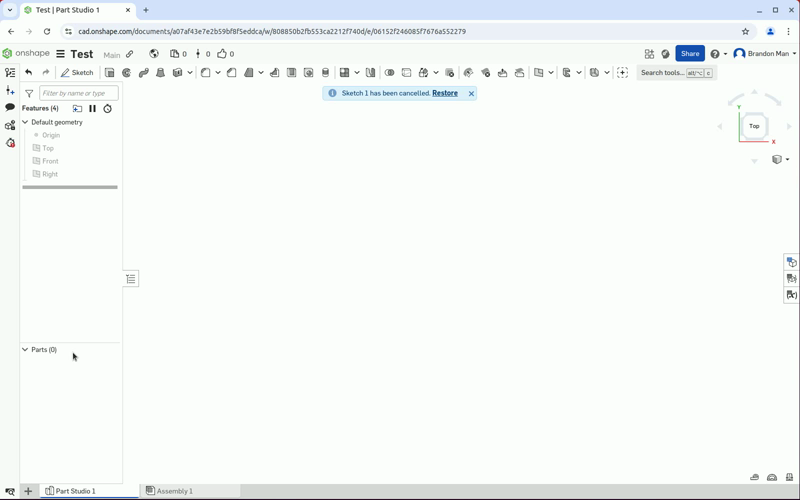
key_down(shift)
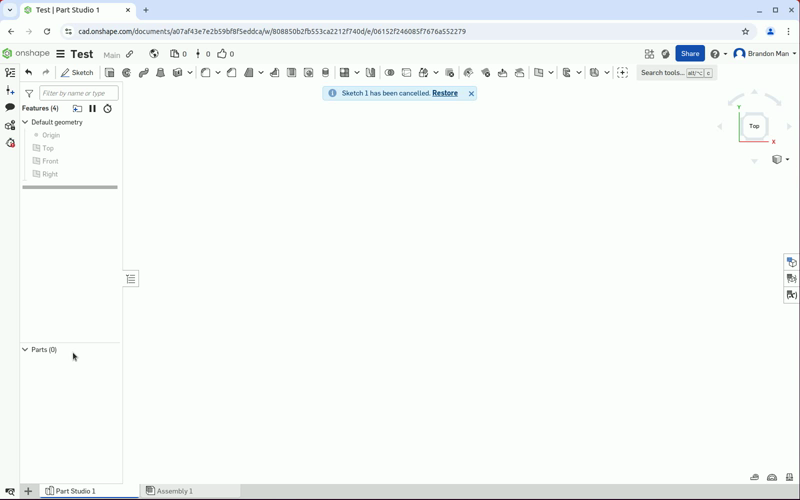
key(up)
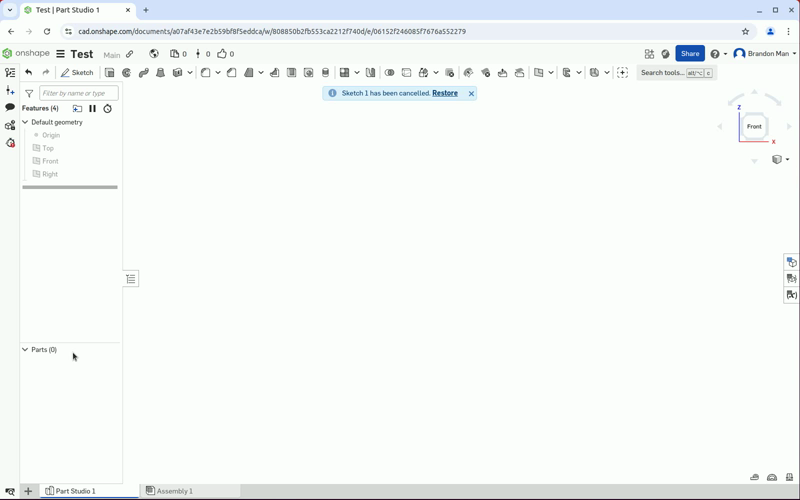
key_up(shift)
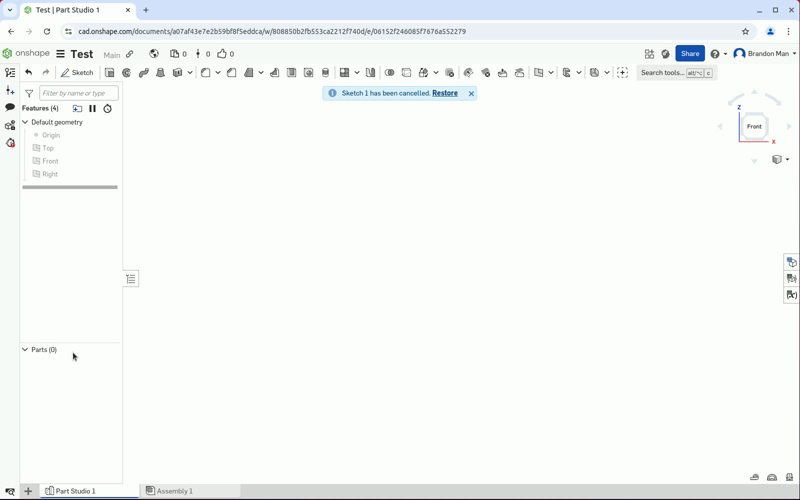
mouse_move(73, 352)
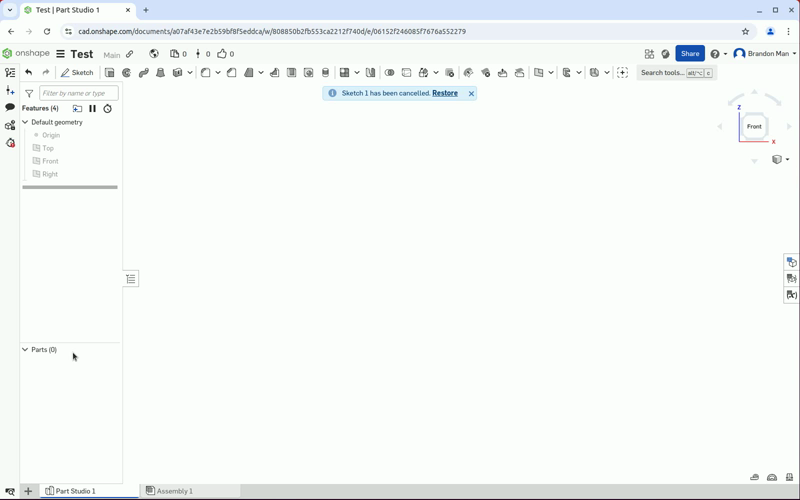
key(shift+y)
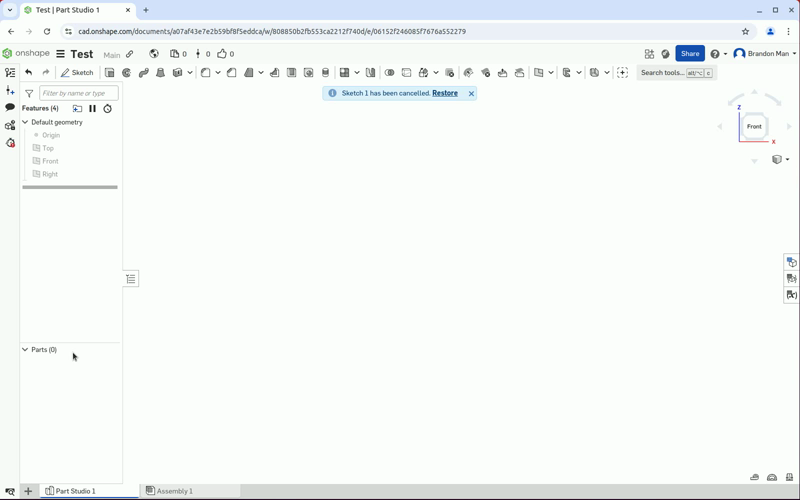
key(shift+s)
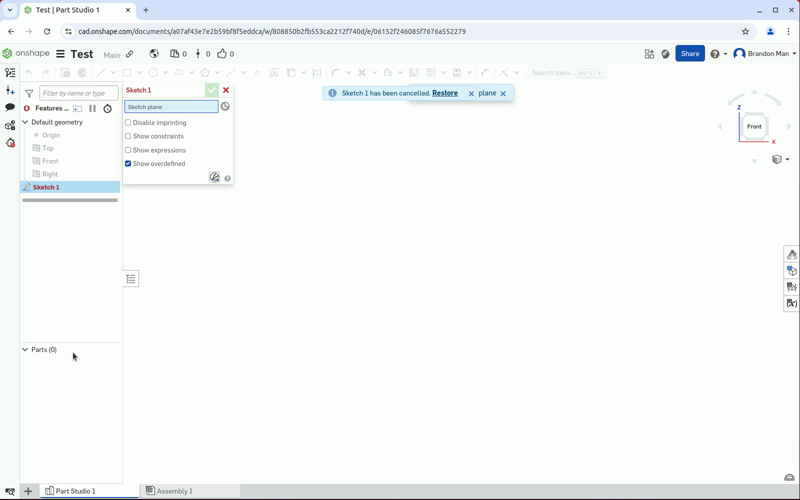
mouse_move(73, 163)
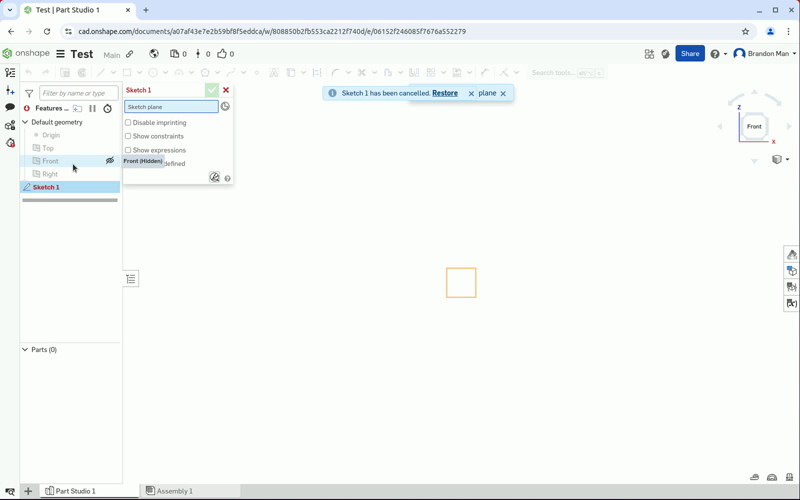
click(73, 163)
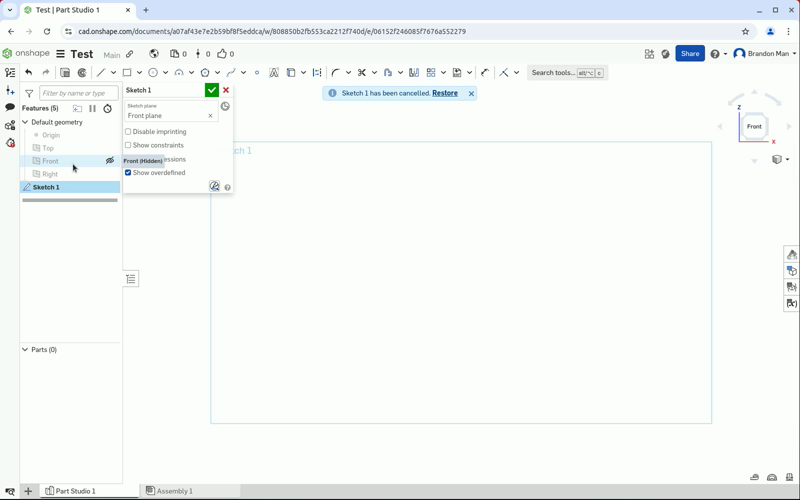
mouse_move(73, 352)
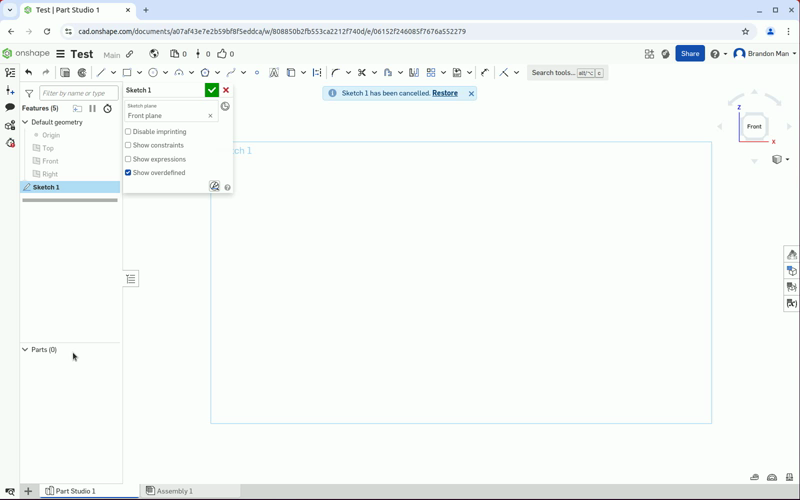
key(y)
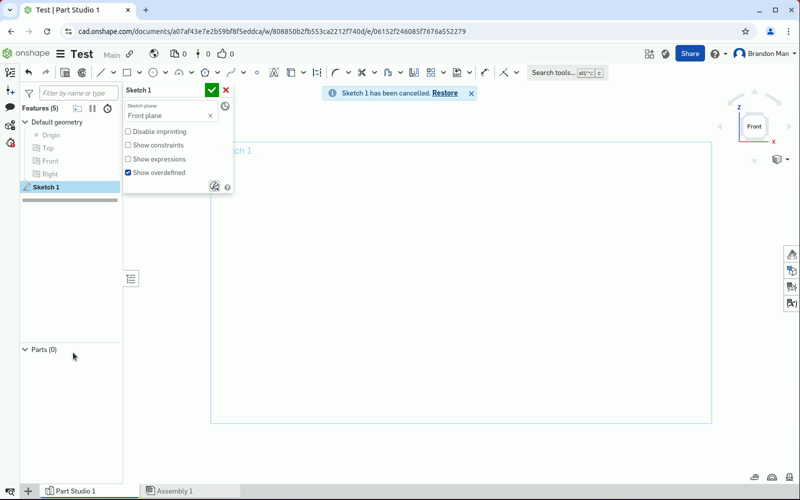
key(c)
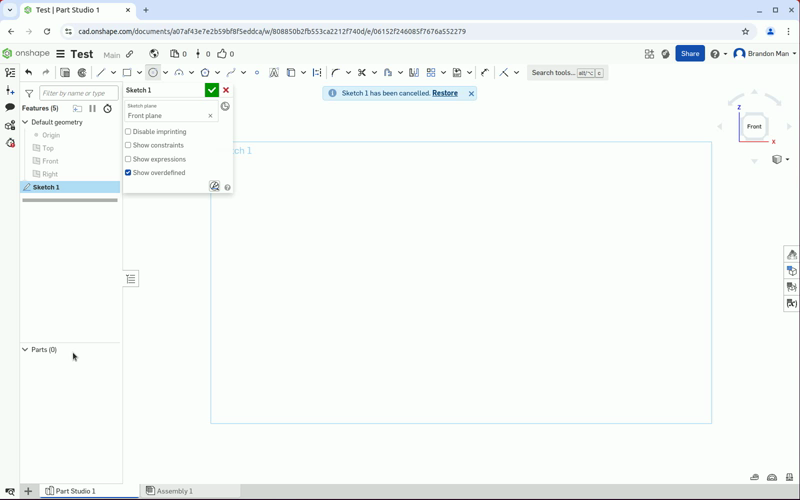
key_down(shift)
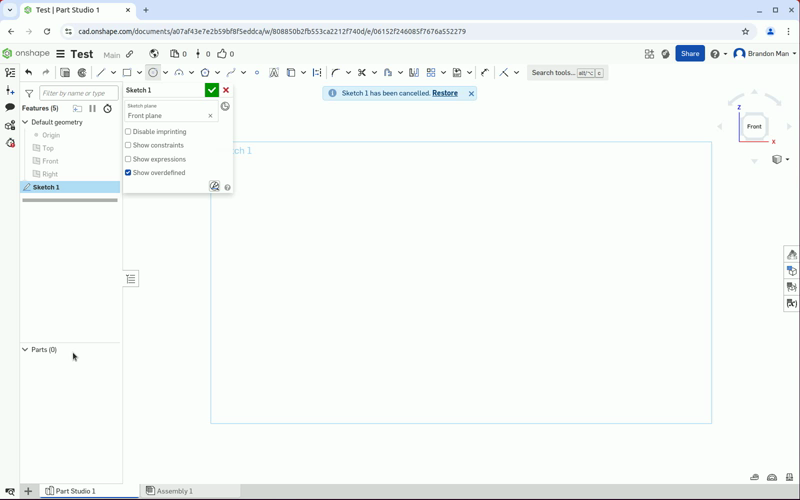
mouse_move(461, 282)
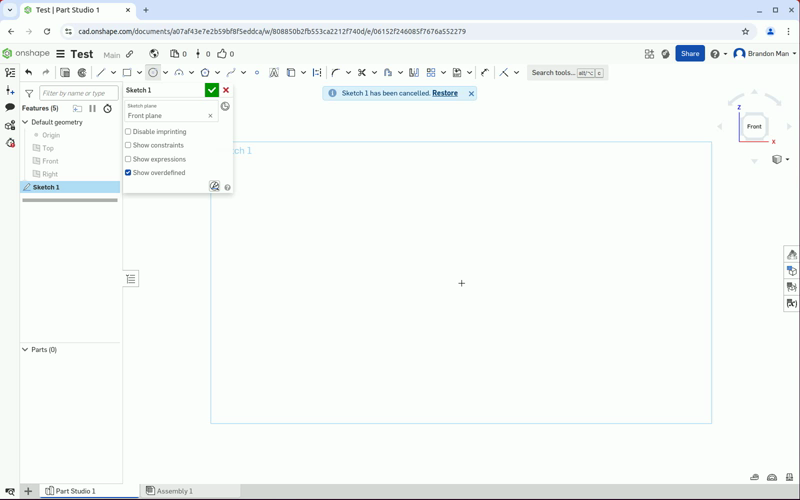
click(461, 282)
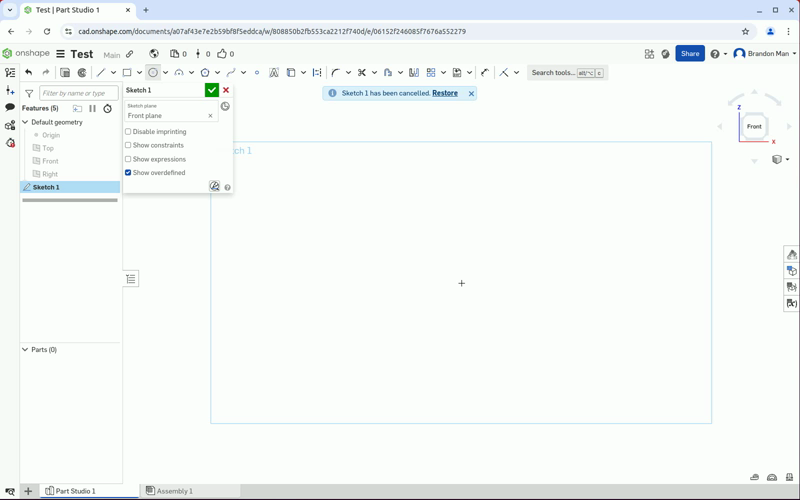
key_up(shift)
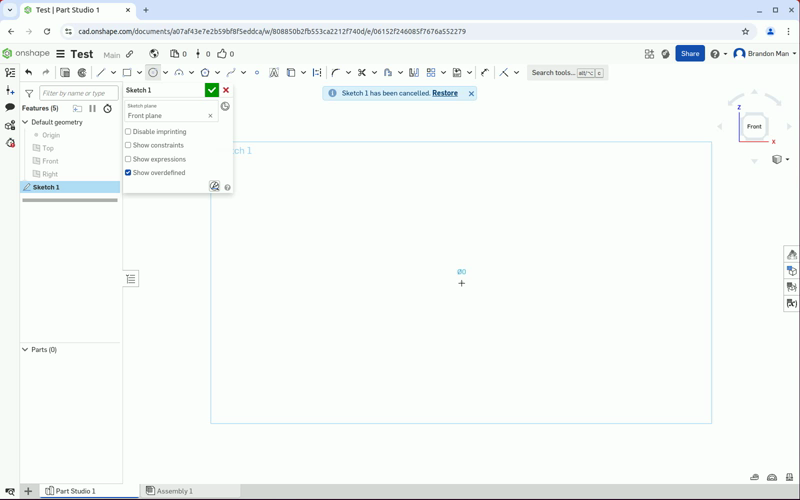
mouse_move(471, 282)
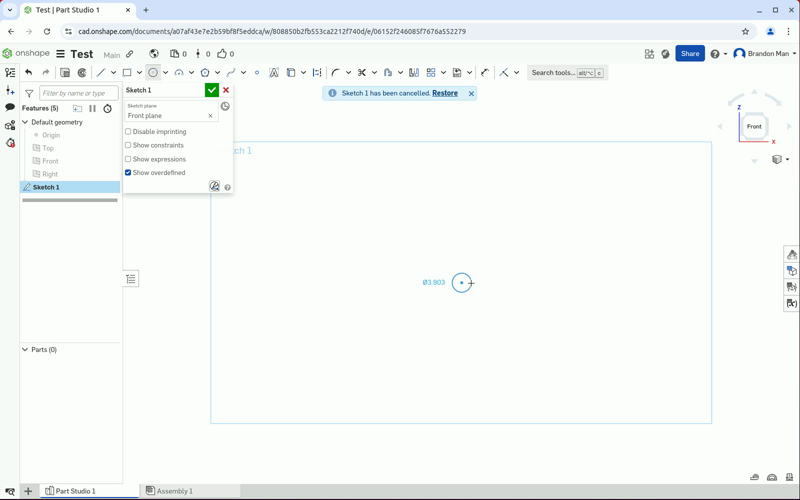
click(471, 282)
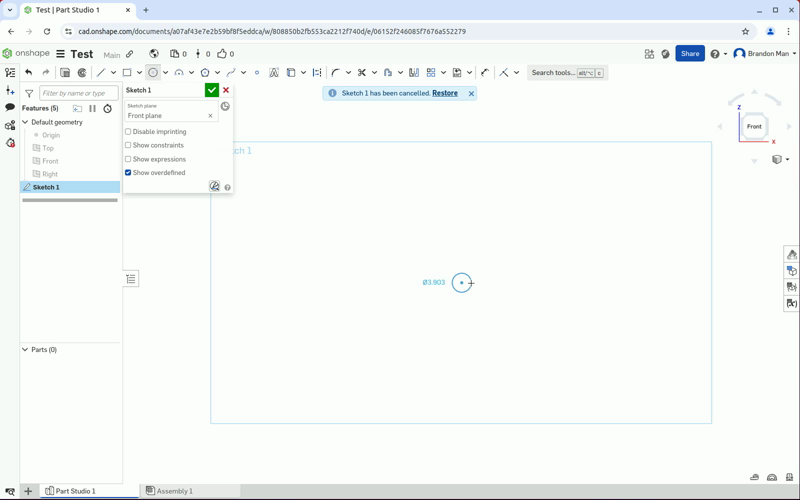
key(esc)
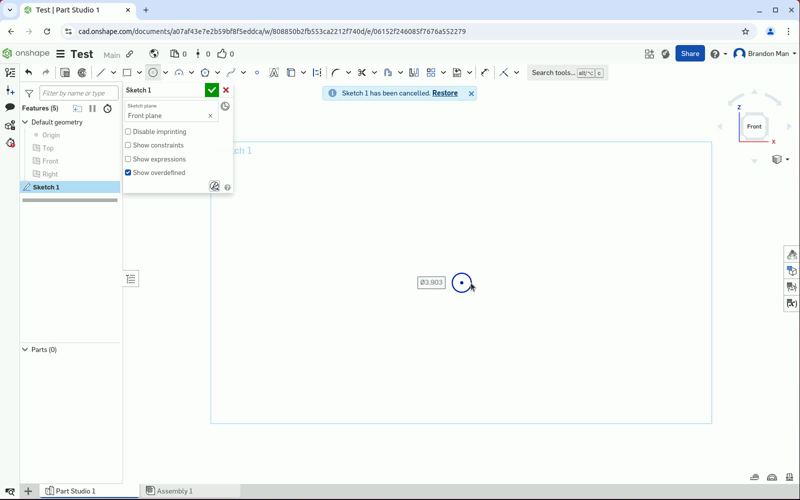
mouse_move(467, 282)
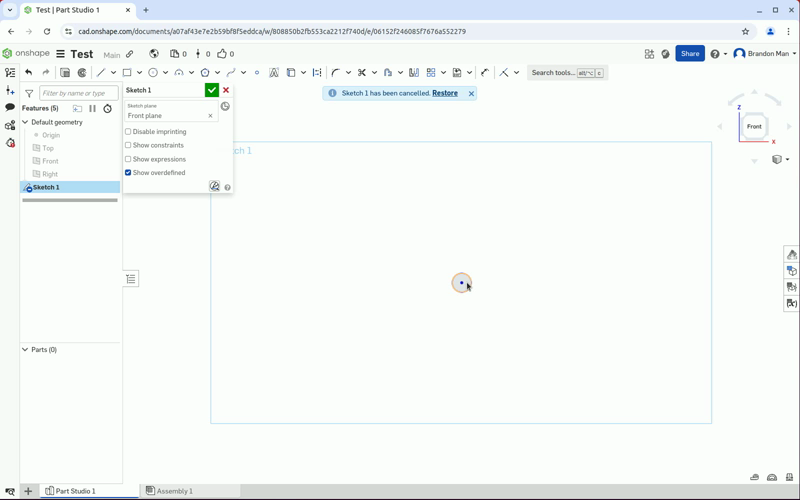
scroll(6)
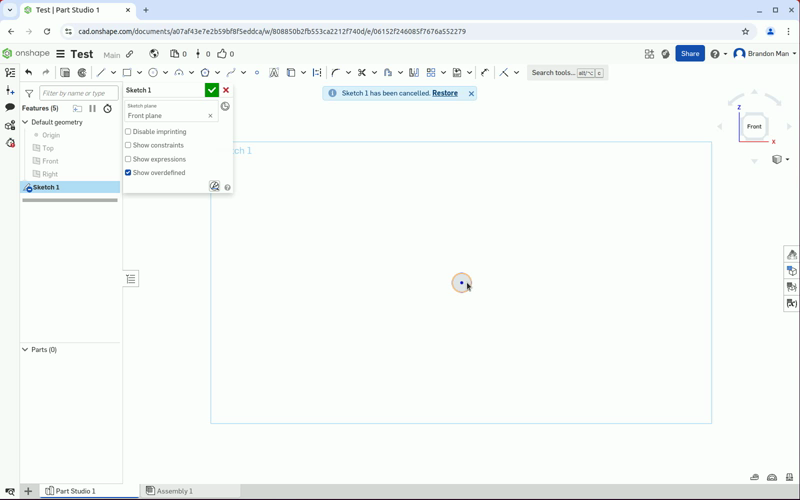
scroll(6)
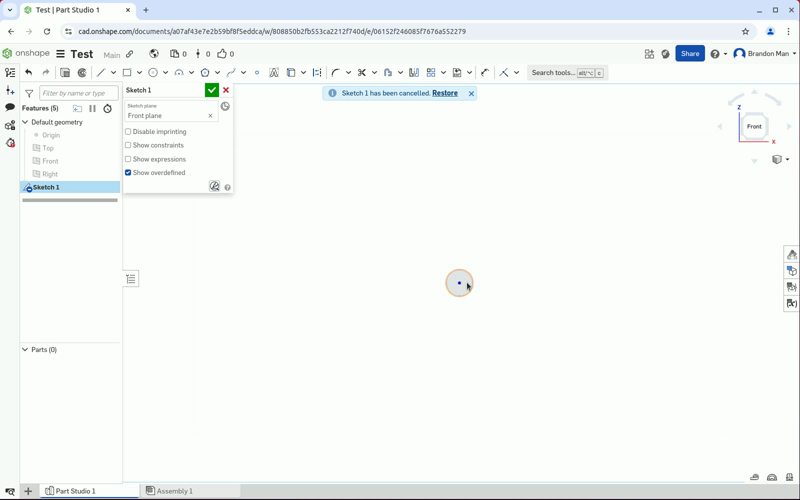
scroll(6)
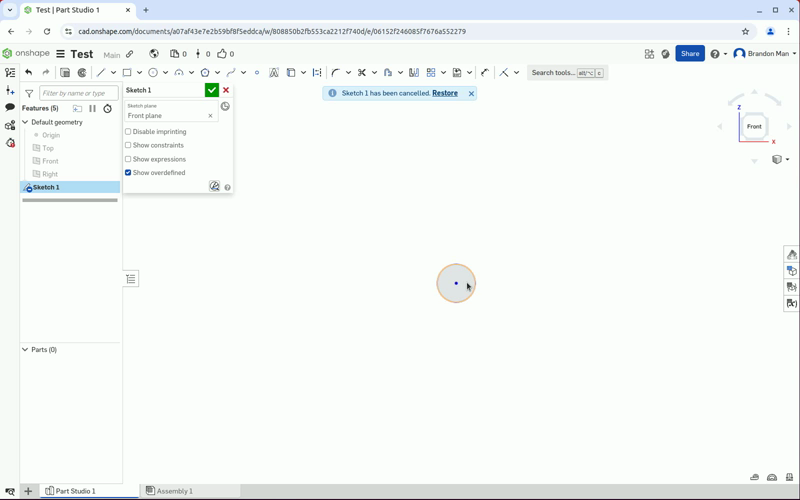
scroll(6)
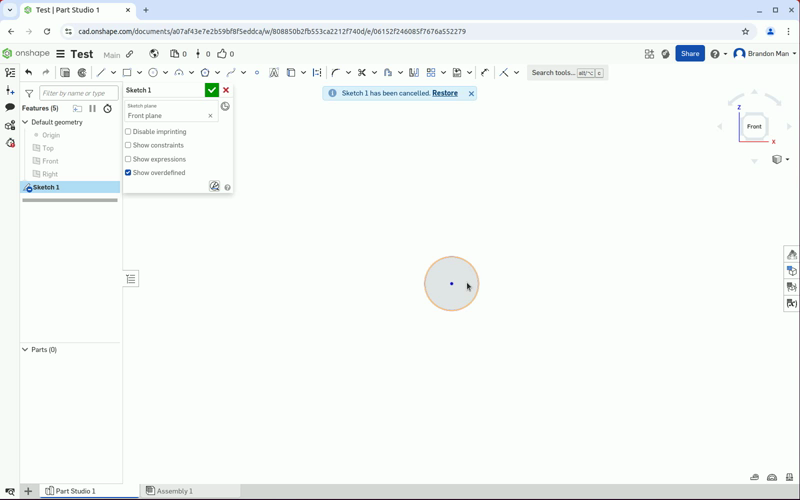
scroll(6)
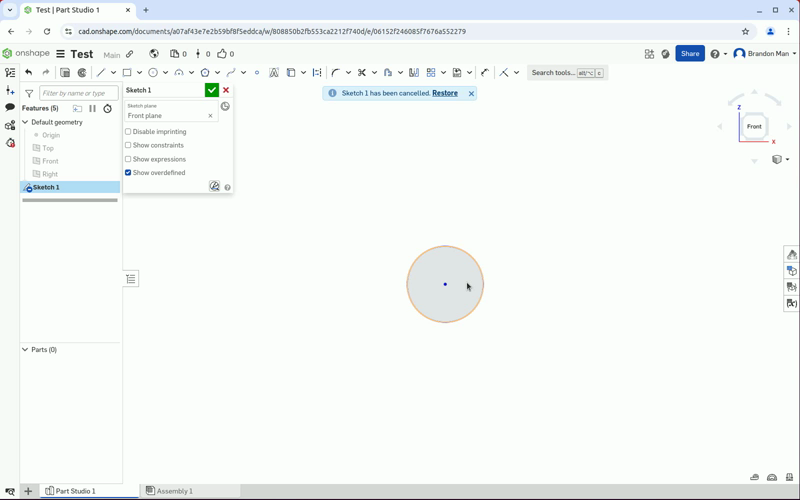
scroll(6)
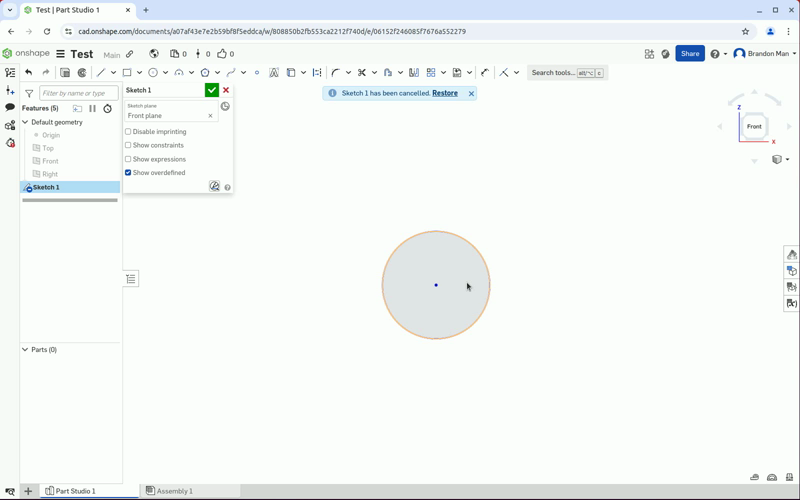
scroll(6)
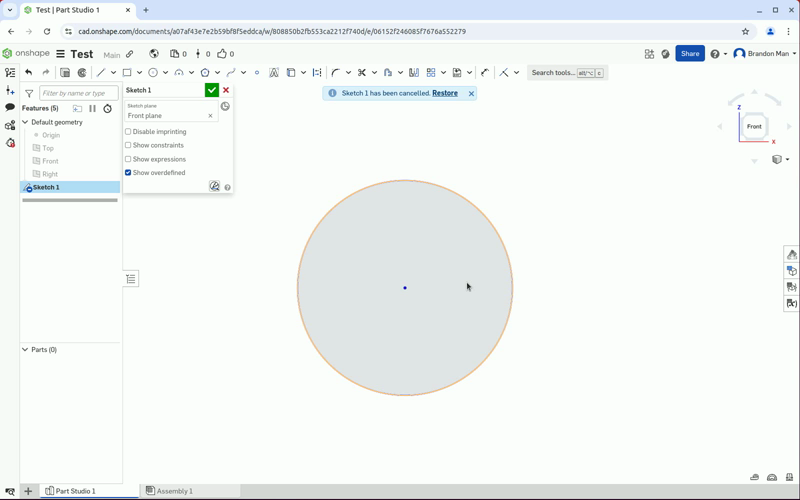
click(467, 282)
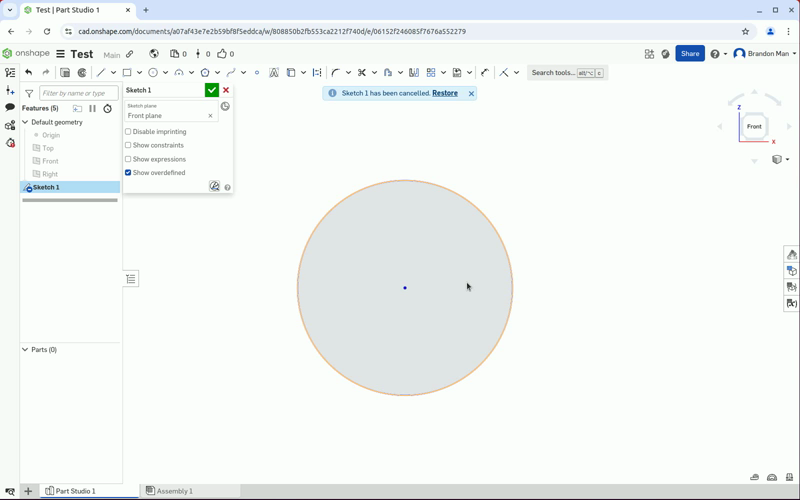
scroll(-6)
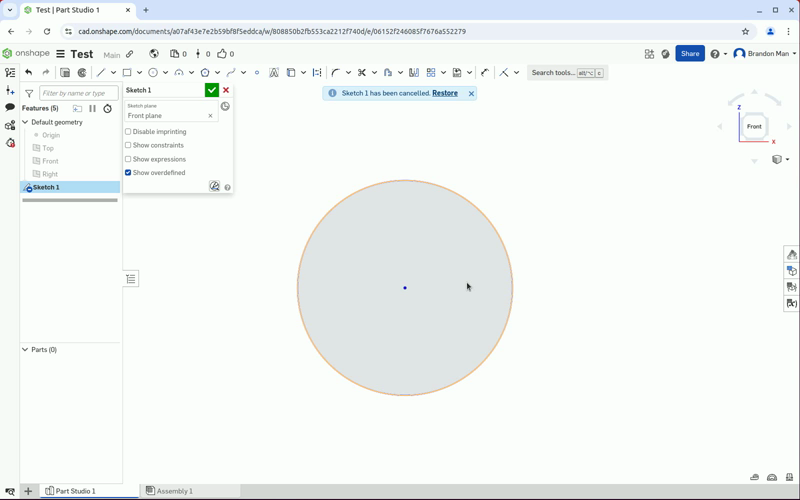
scroll(-6)
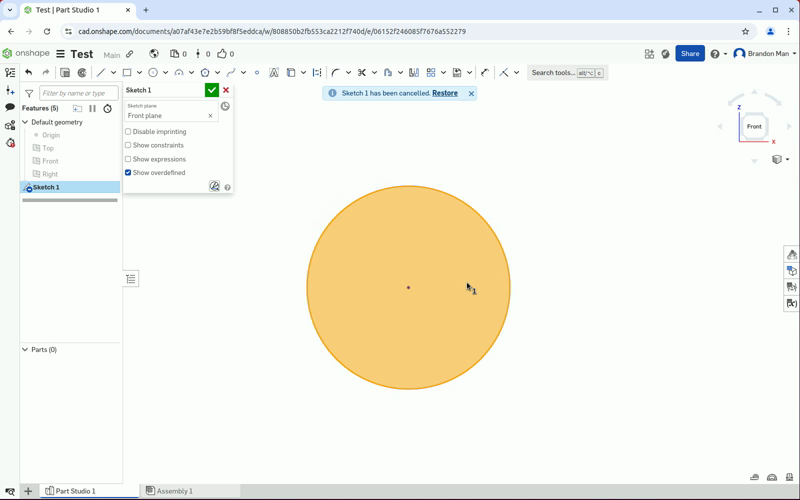
scroll(-6)
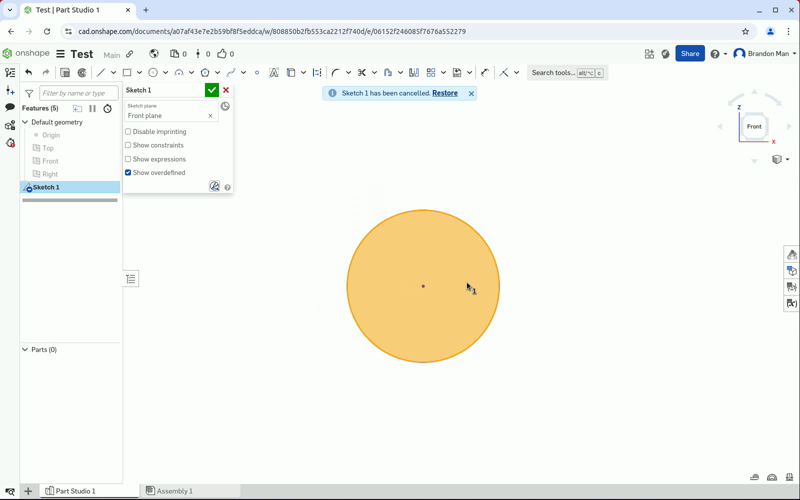
scroll(-6)
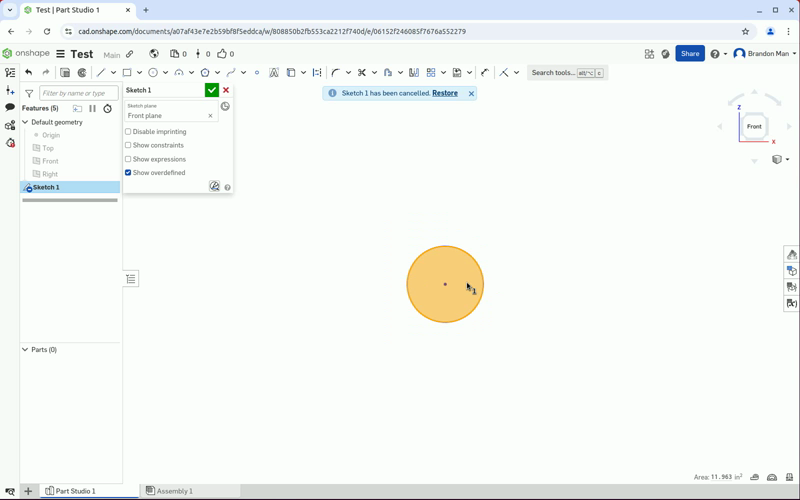
scroll(-6)
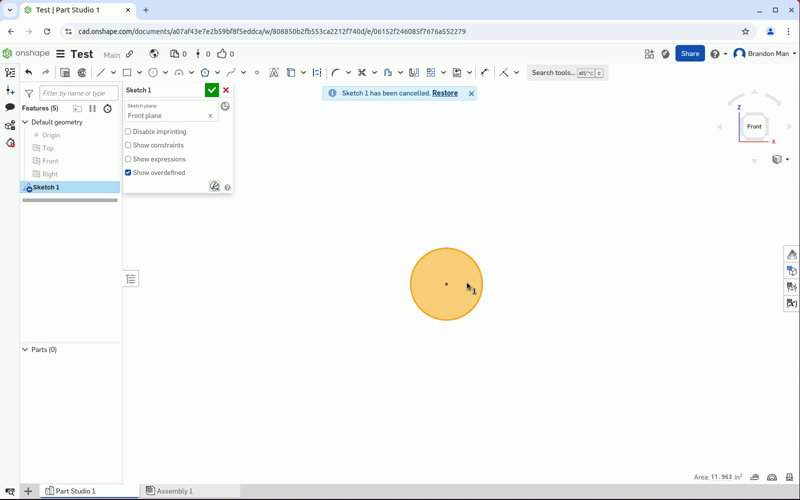
scroll(-6)
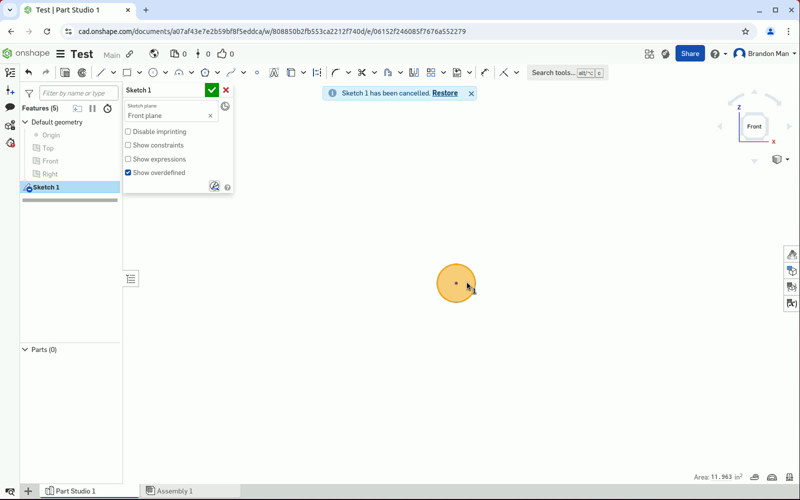
scroll(-6)
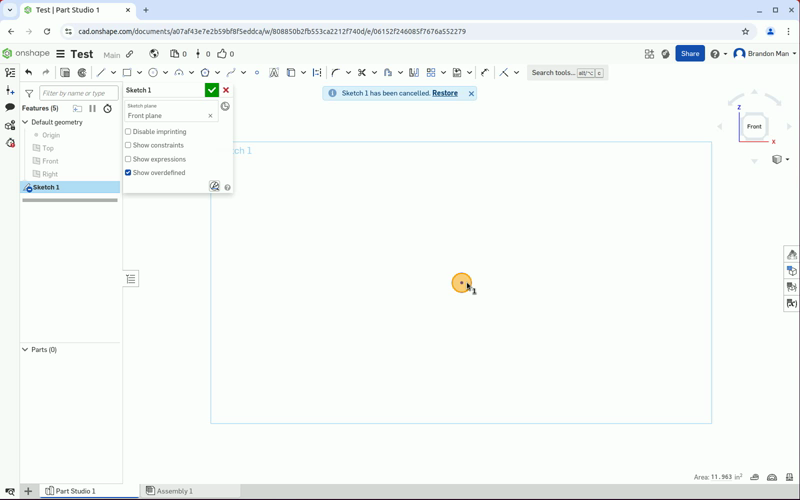
mouse_move(73, 352)
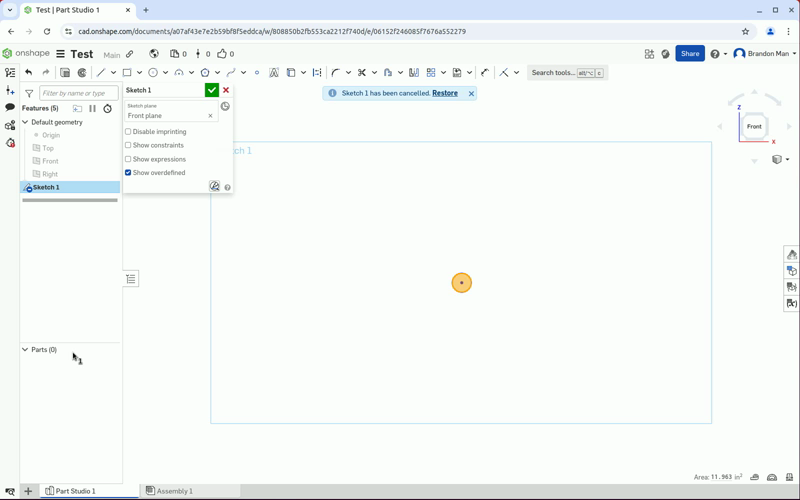
key(shift+y)
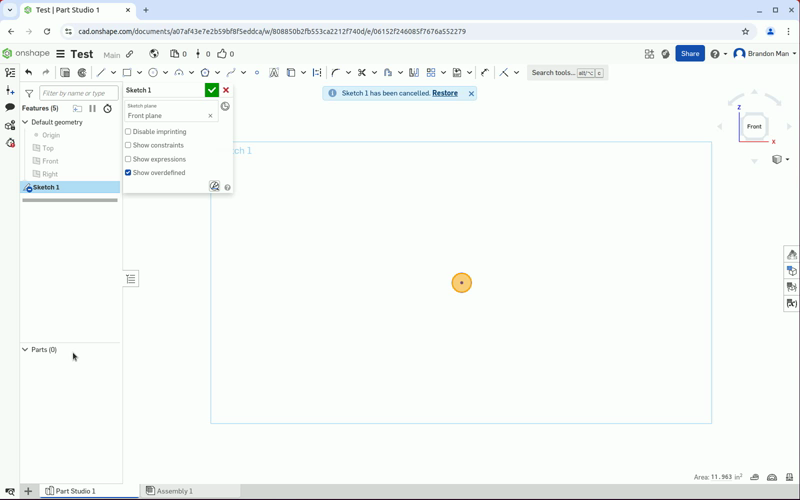
key(shift+e)
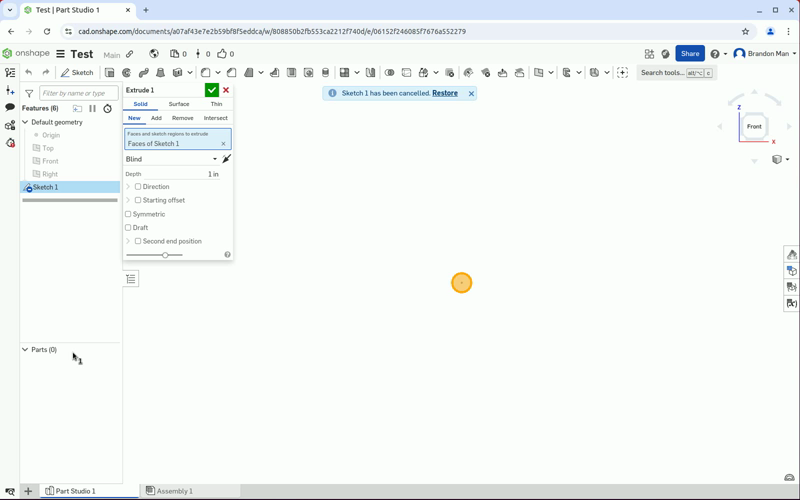
mouse_move(143, 106)
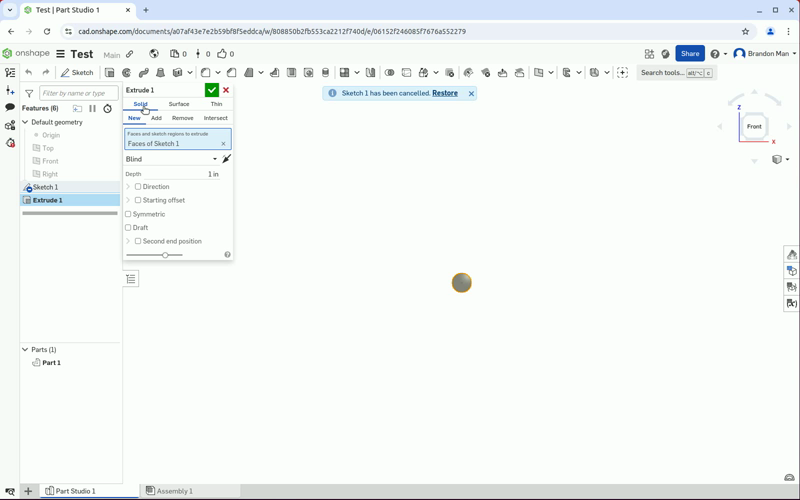
click(143, 106)
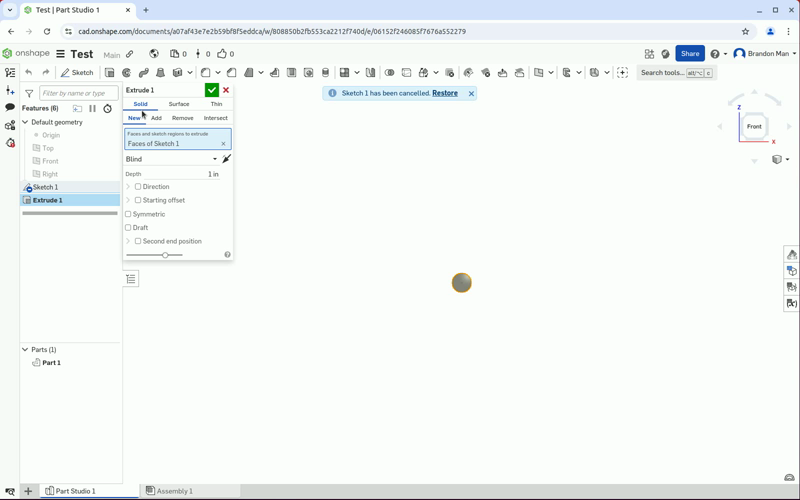
mouse_move(137, 120)
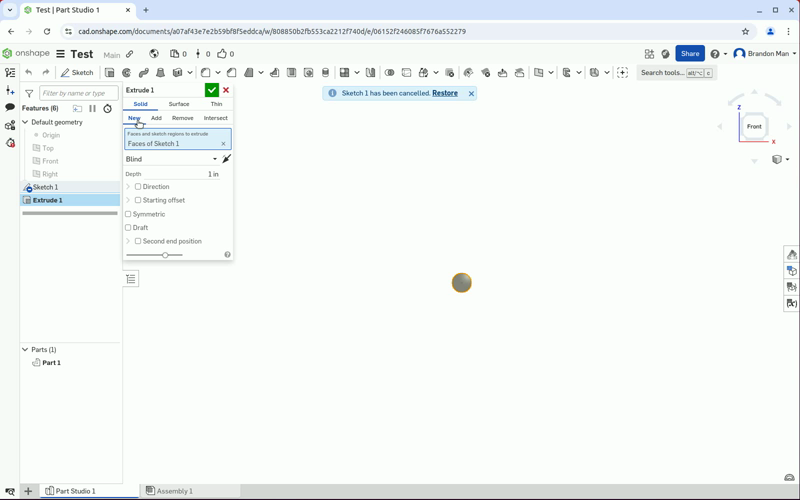
click(137, 120)
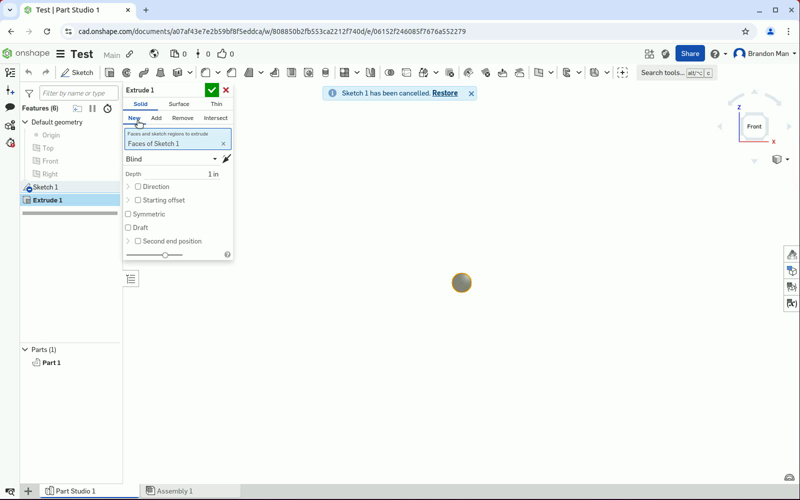
key(tab, 4)
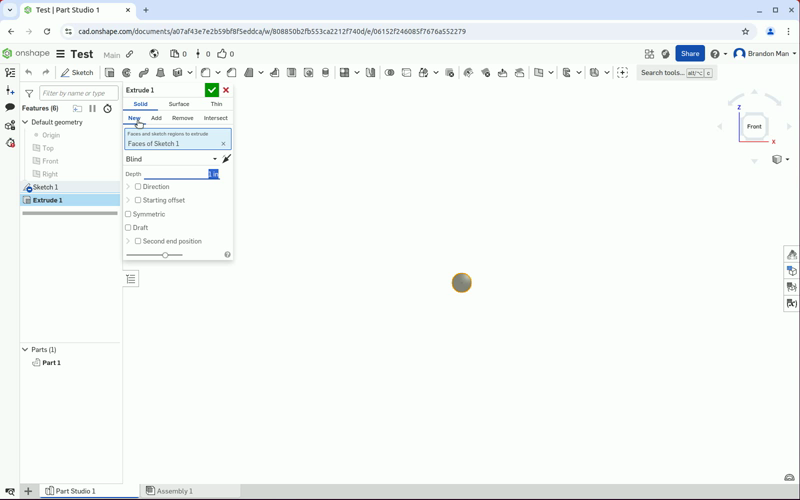
text(22.627)
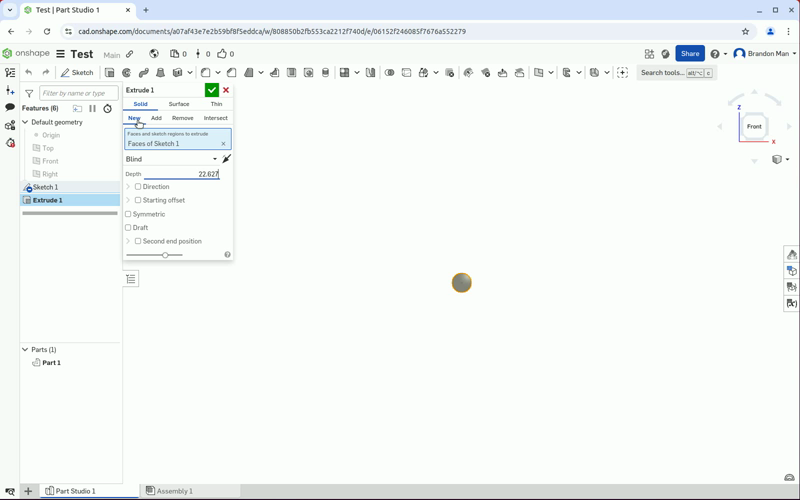
key(enter)
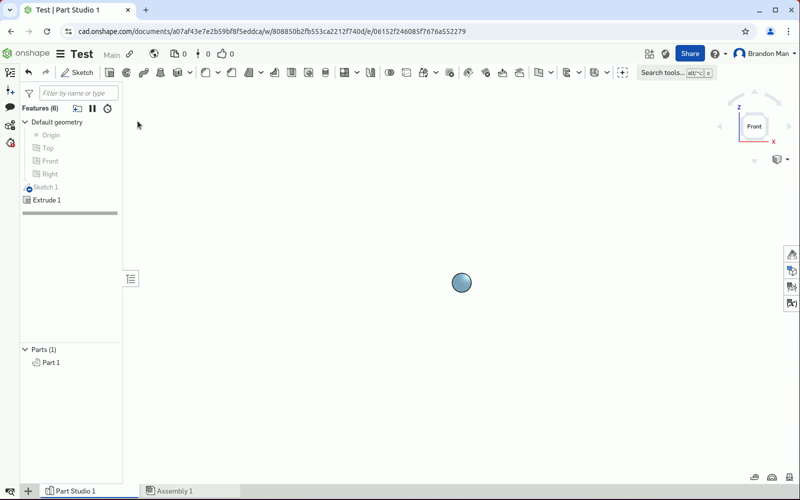
key(shift+h)
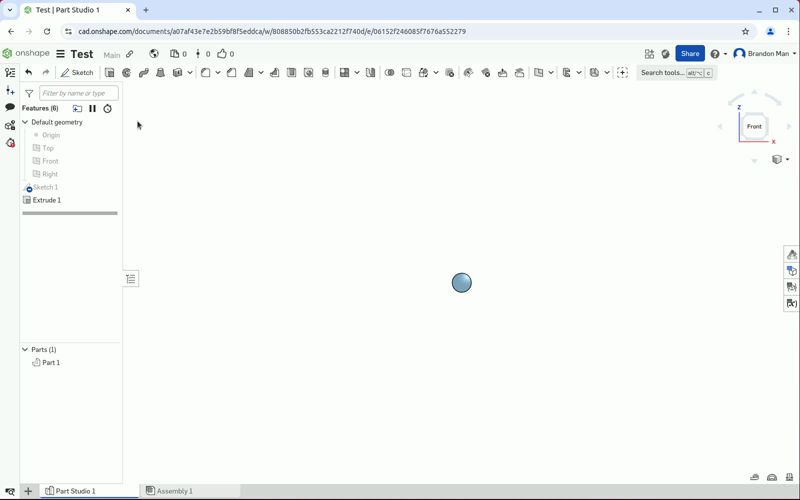
key(shift+h)
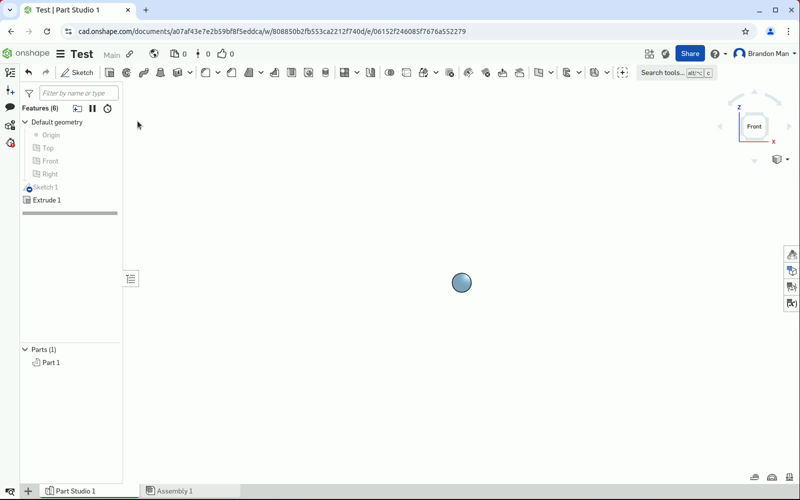
mouse_move(73, 189)
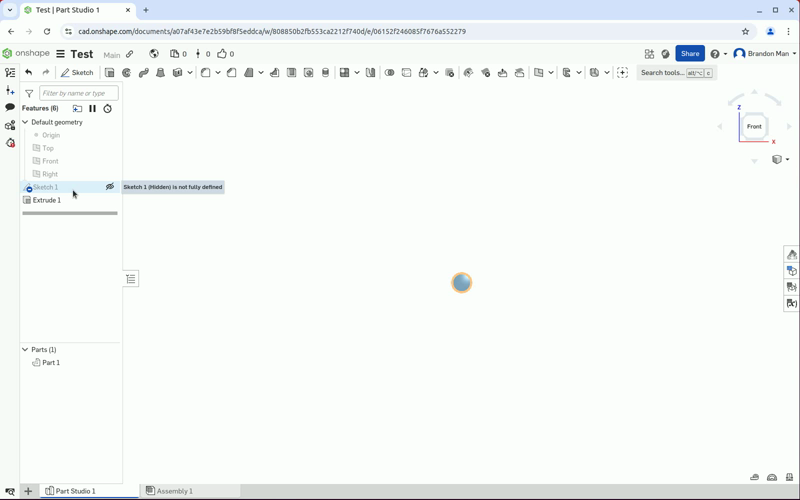
click(73, 189)
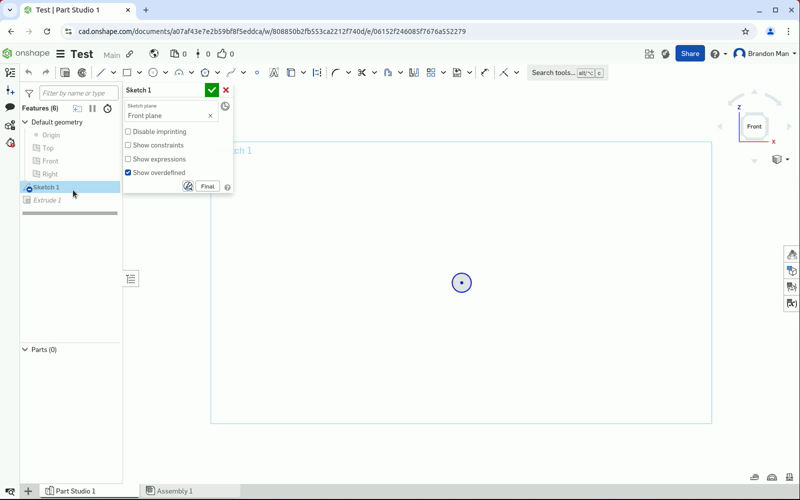
mouse_move(229, 92)
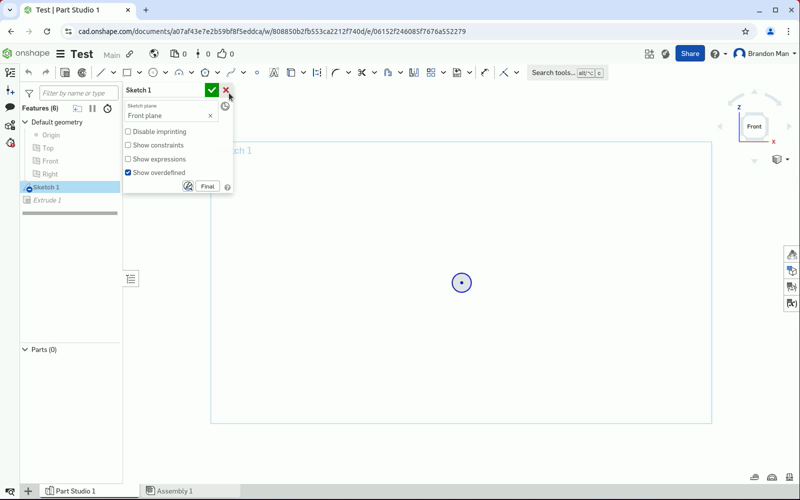
click(229, 92)
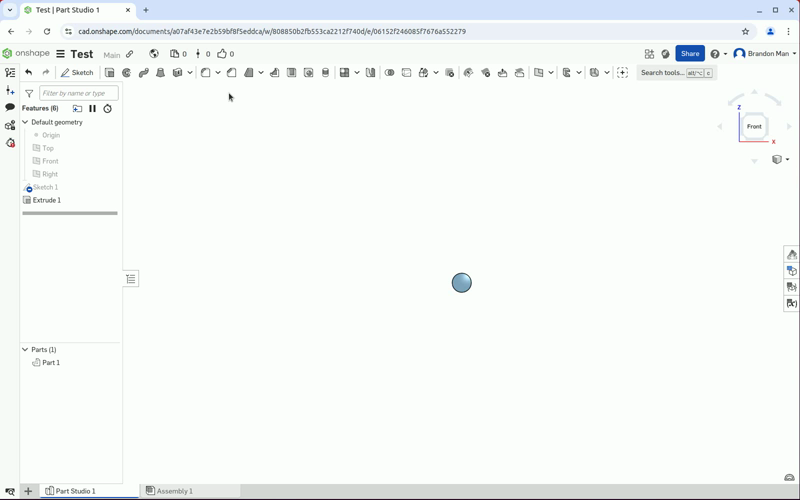
mouse_move(541, 75)
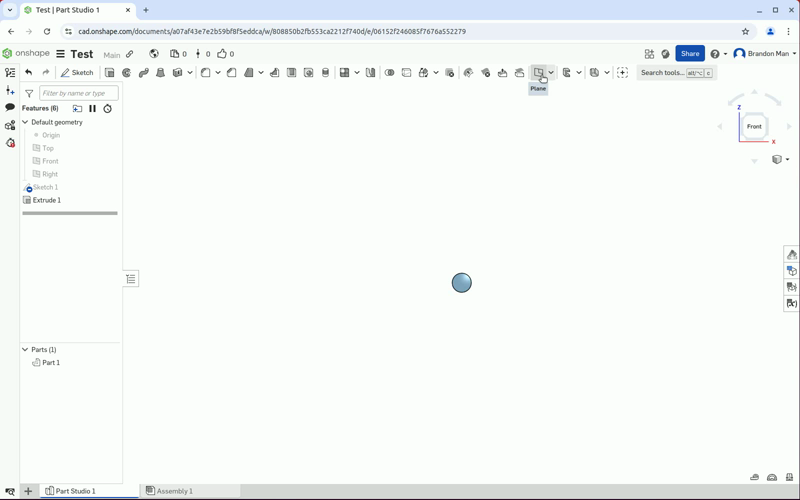
click(541, 75)
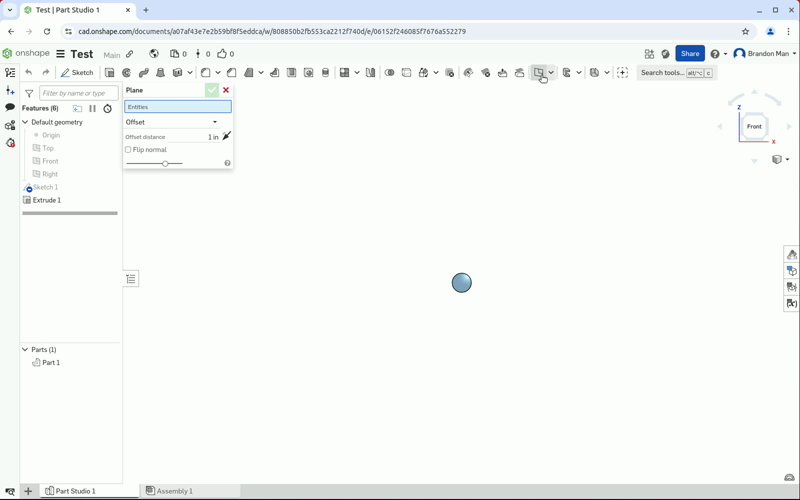
mouse_move(73, 163)
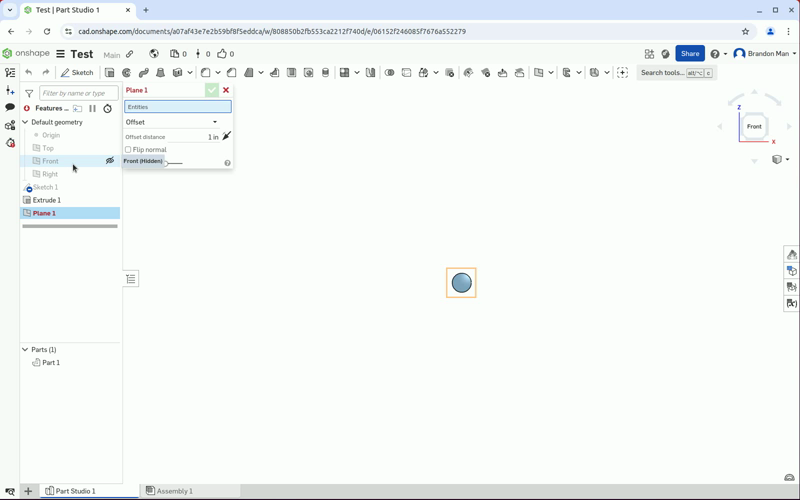
click(73, 163)
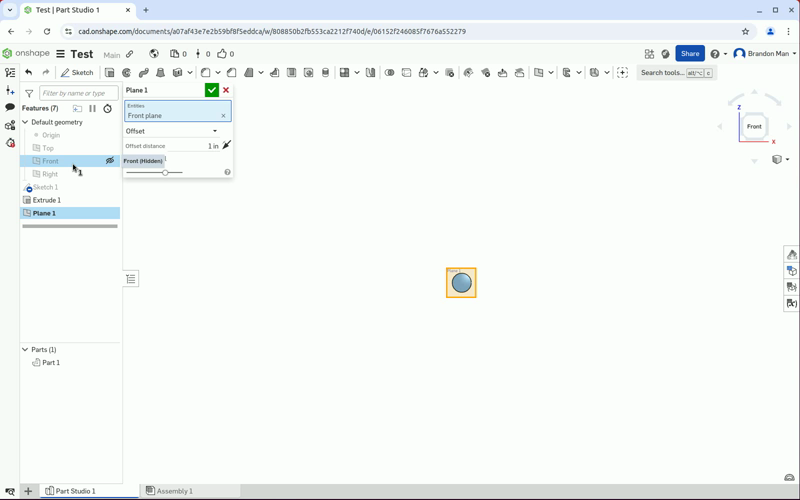
key(tab, 2)
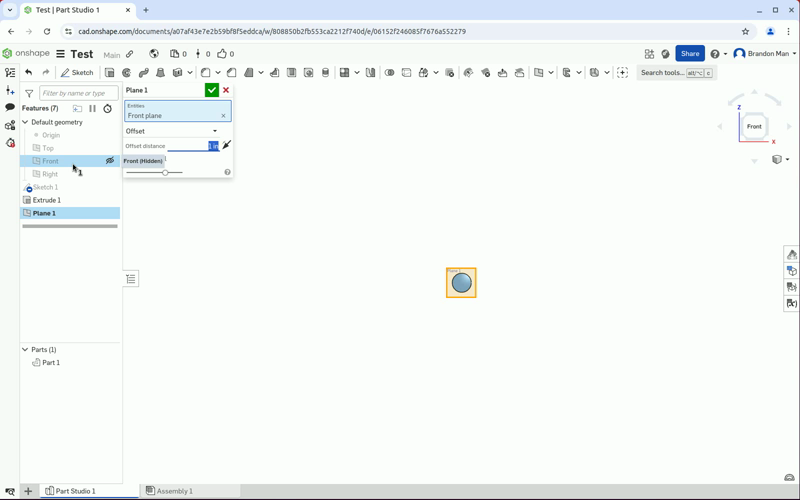
text(22.615)
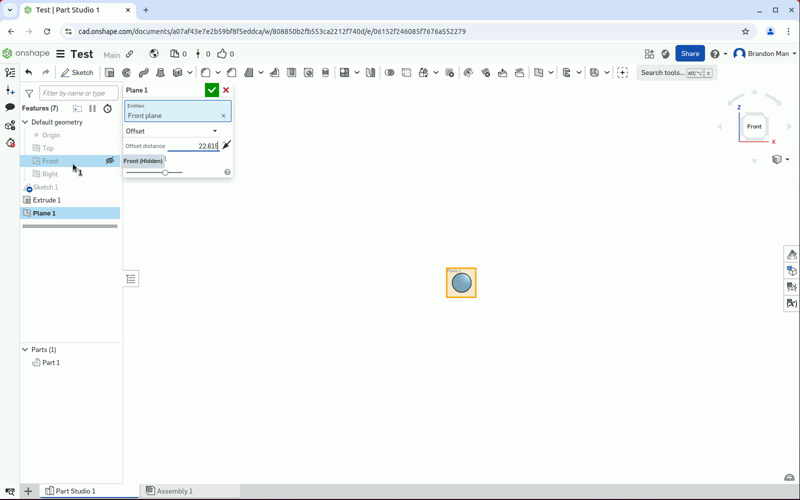
key(enter, 2)
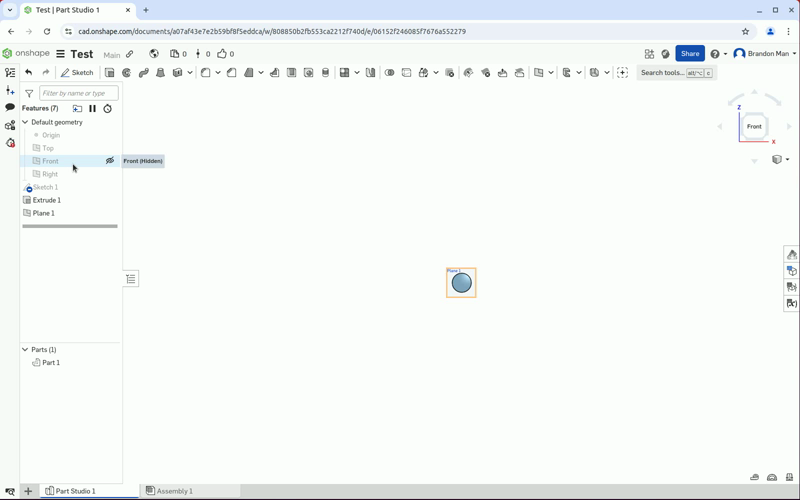
key(shift+s)
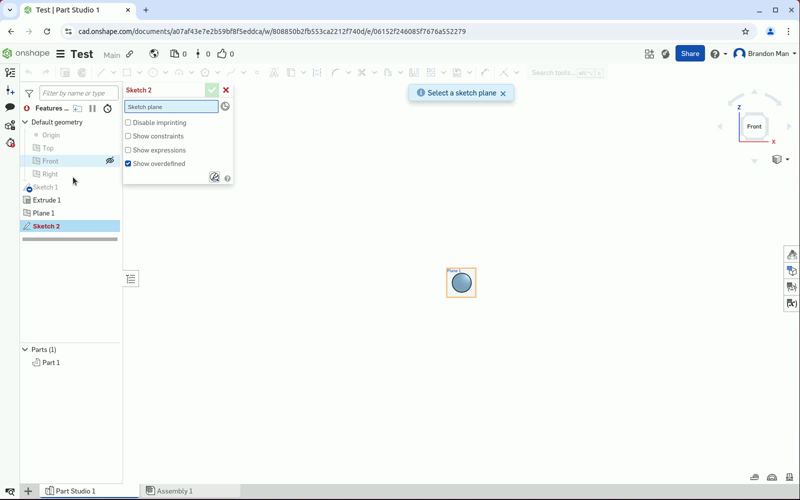
mouse_move(73, 215)
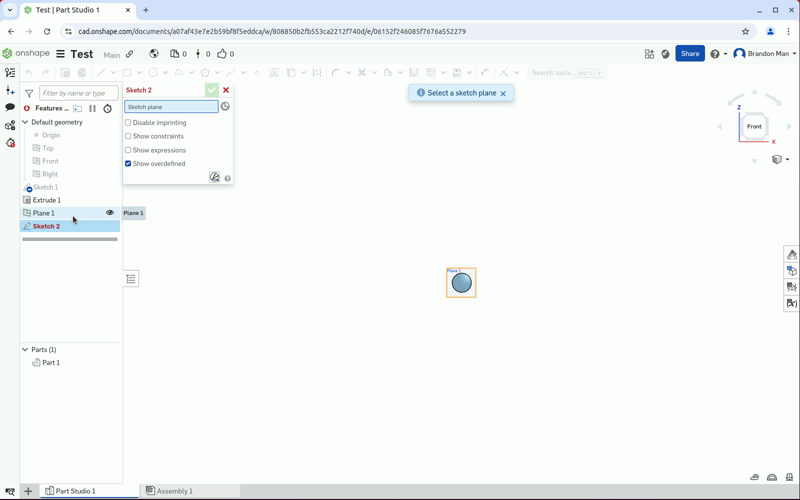
click(73, 215)
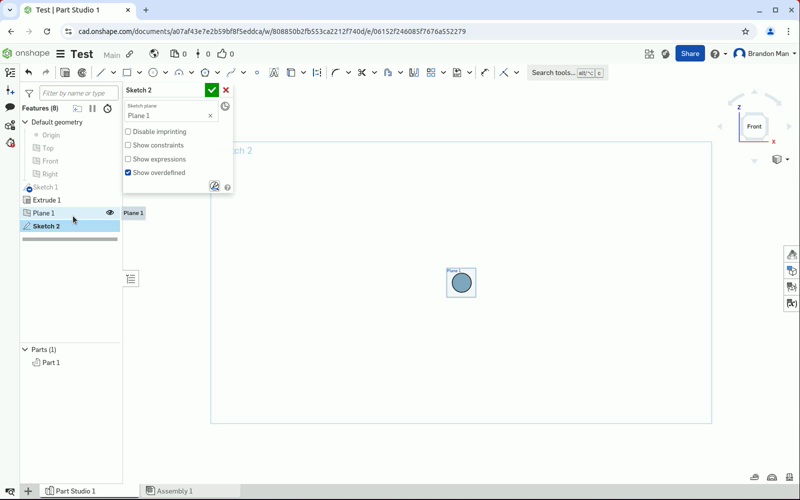
mouse_move(73, 352)
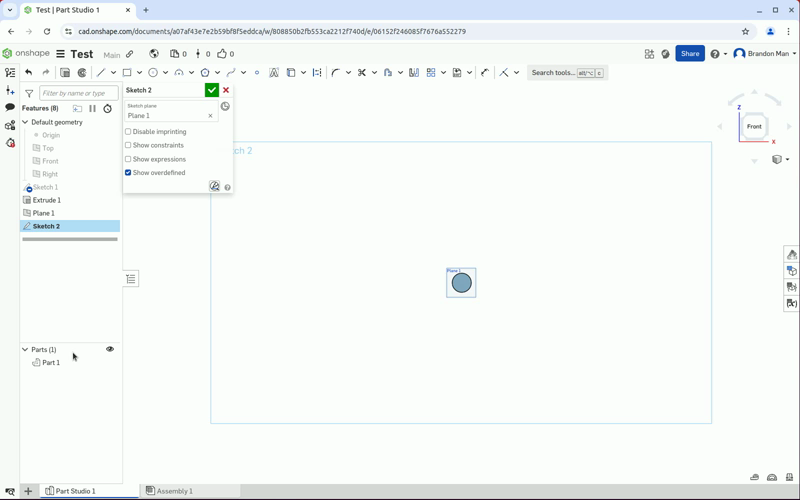
key(y)
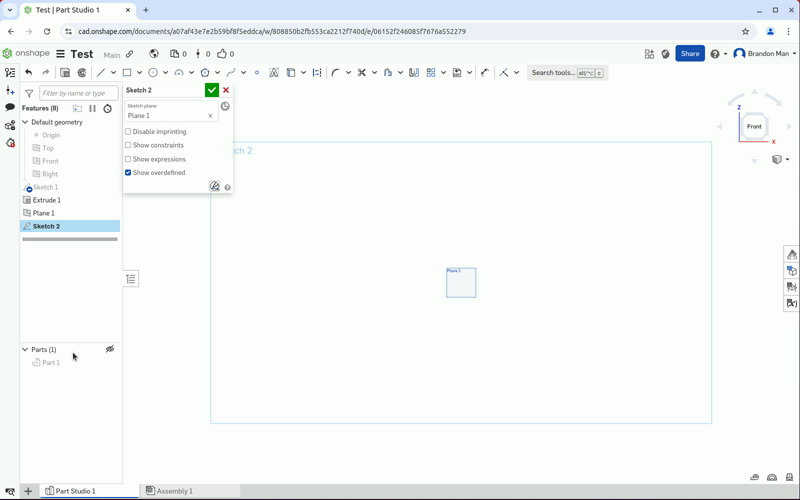
key(c)
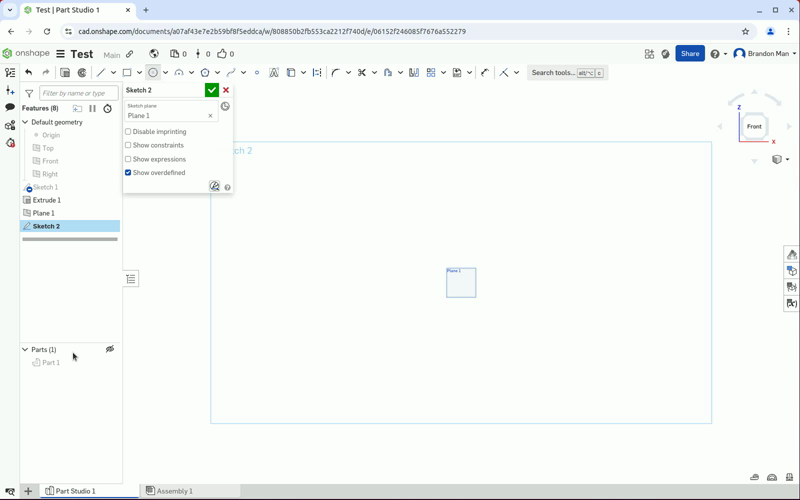
key_down(shift)
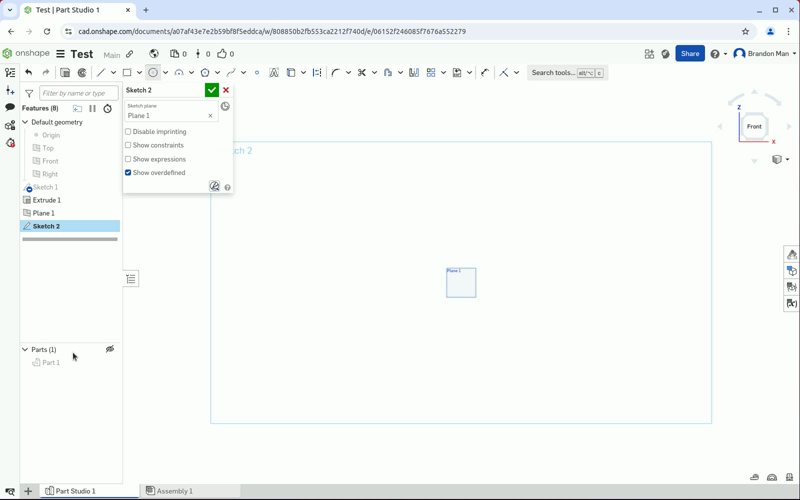
mouse_move(460, 282)
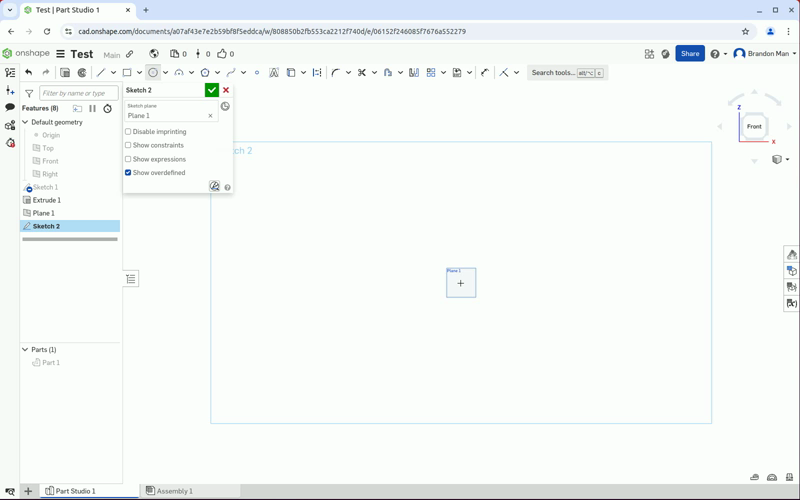
click(460, 282)
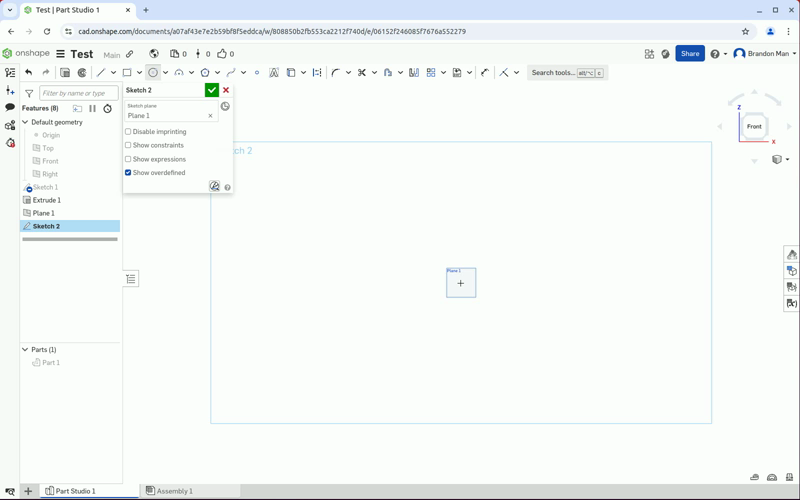
key_up(shift)
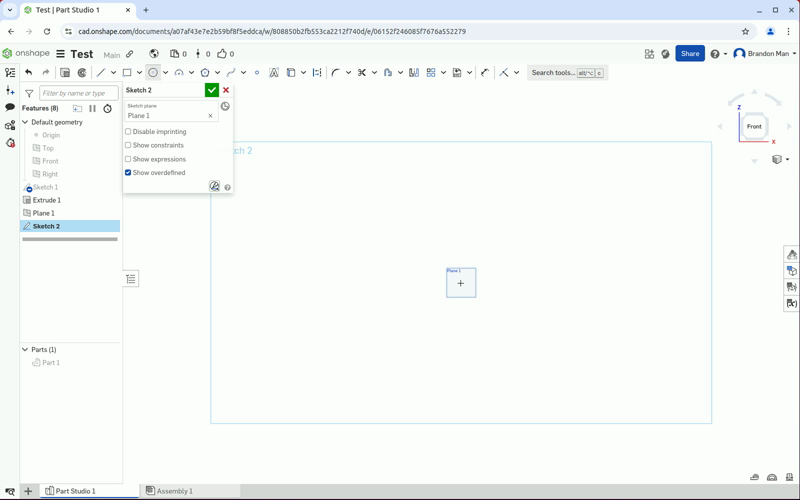
mouse_move(478, 282)
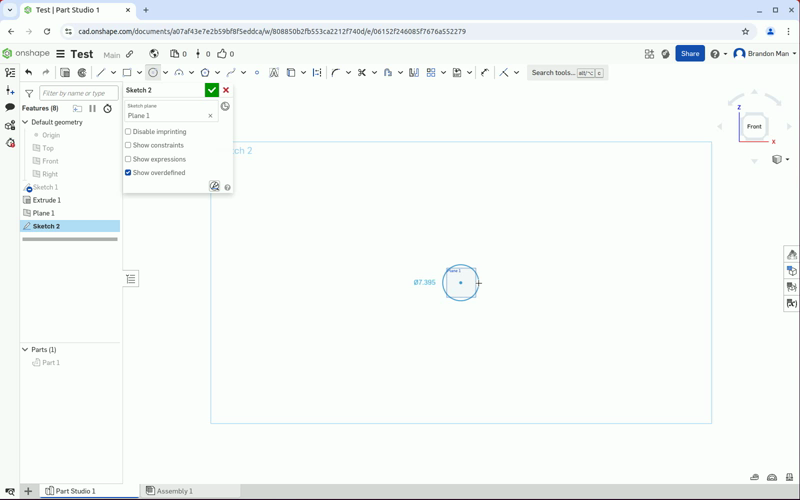
click(478, 282)
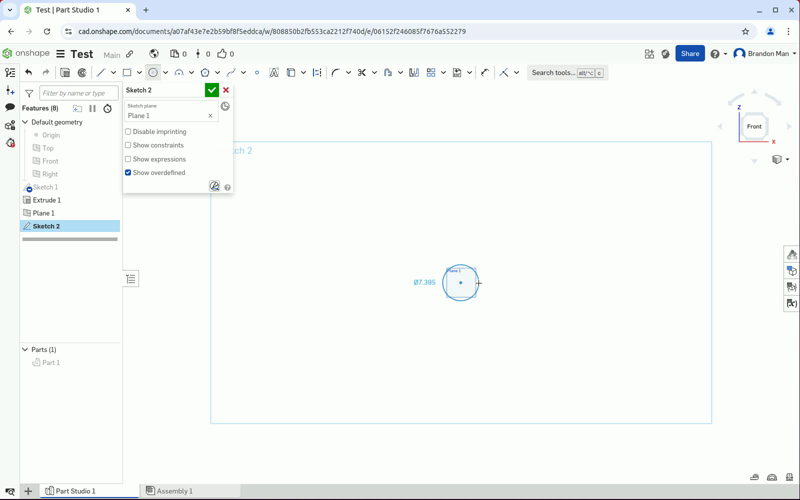
key(esc)
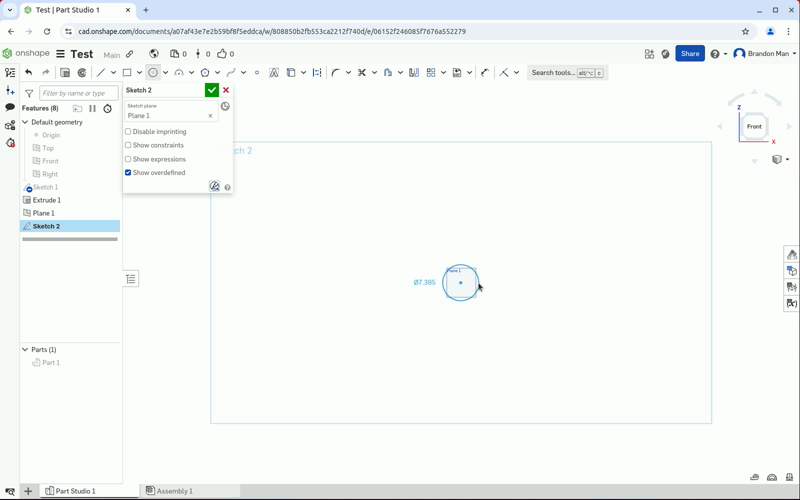
key(c)
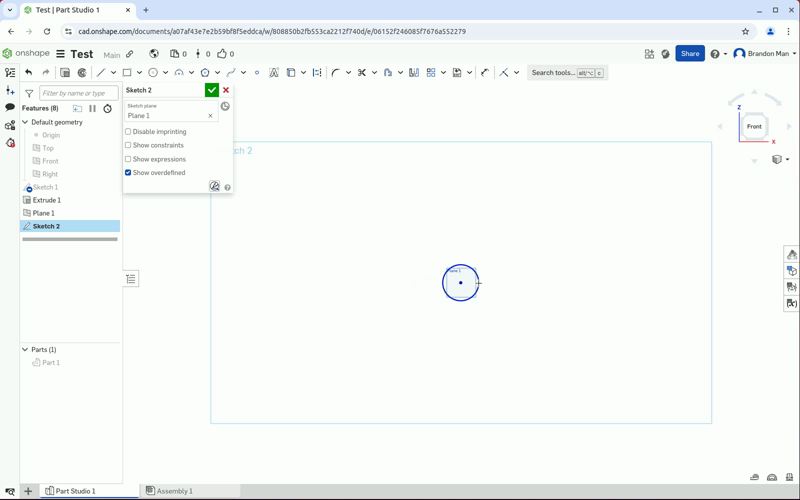
key_down(shift)
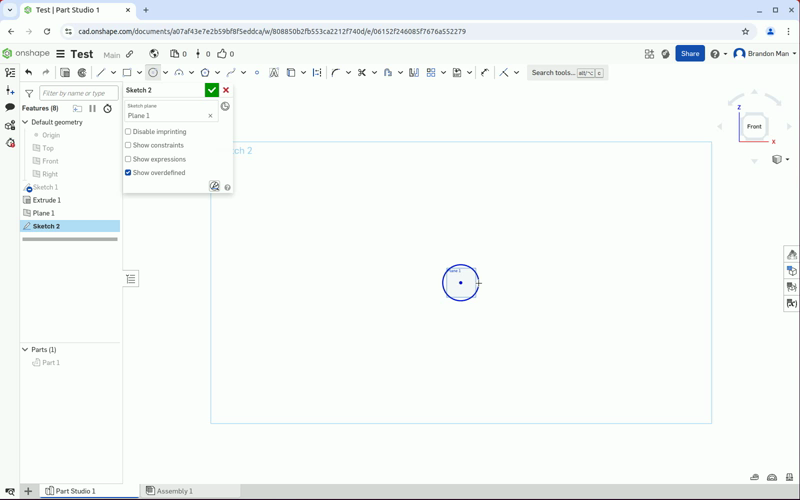
mouse_move(460, 282)
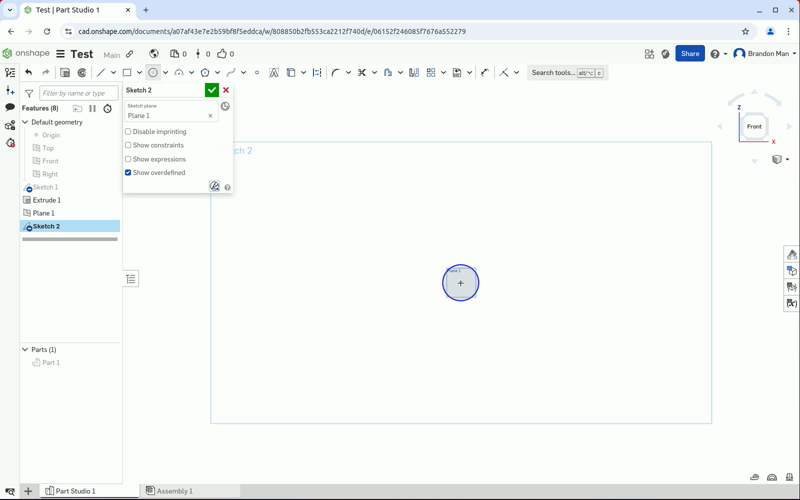
click(460, 282)
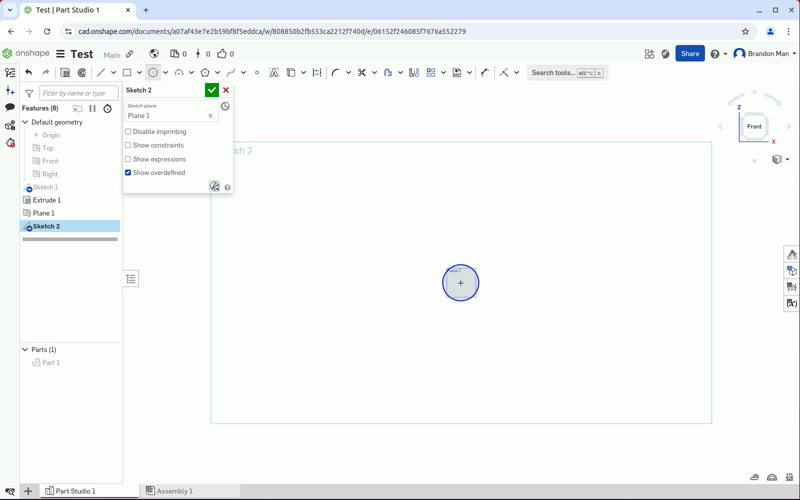
key_up(shift)
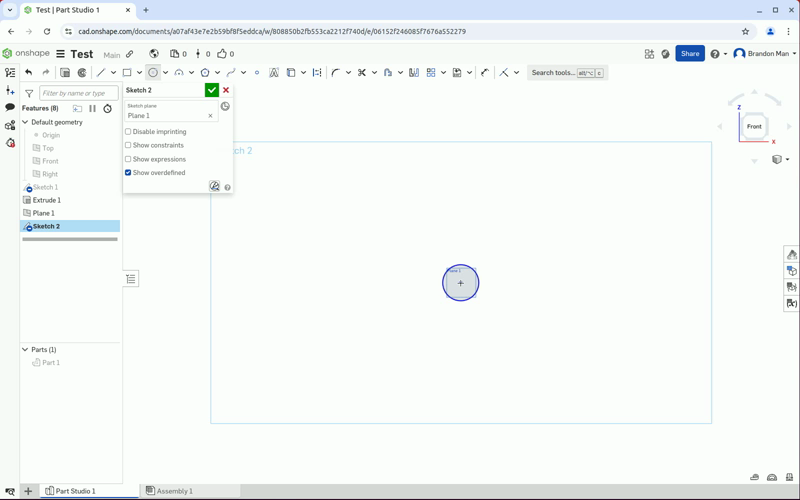
mouse_move(469, 282)
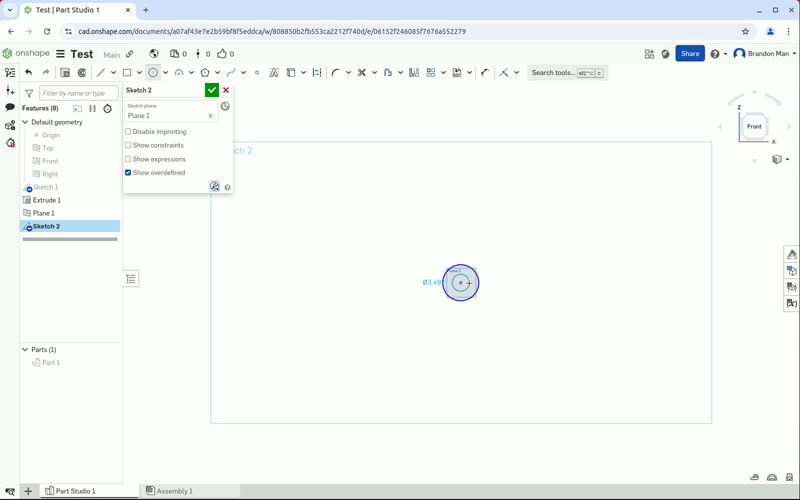
click(469, 282)
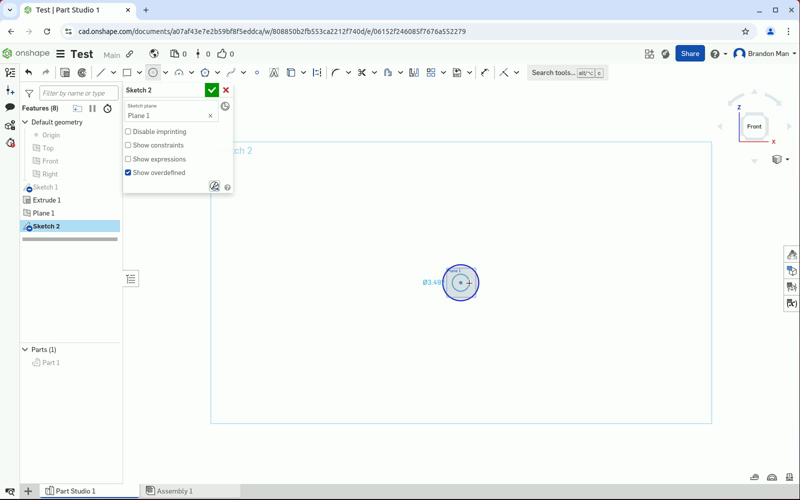
key(esc)
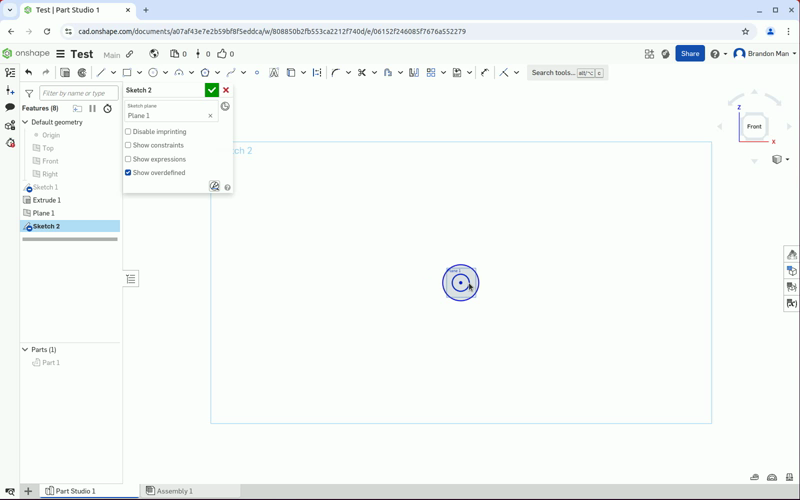
mouse_move(470, 290)
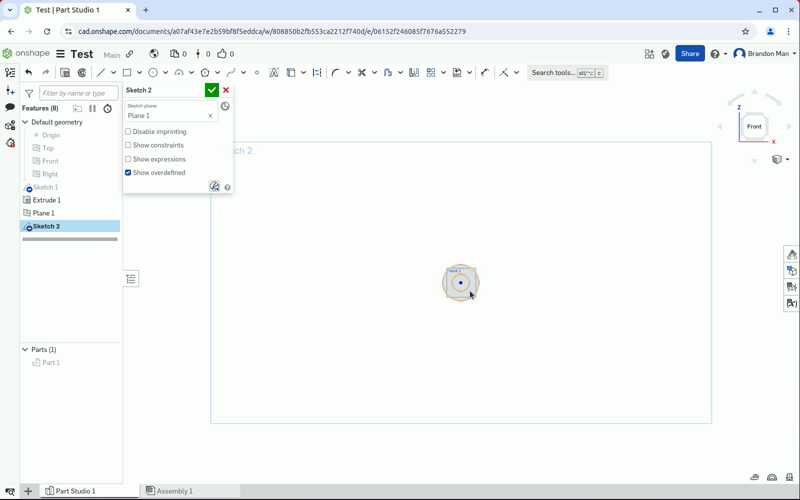
scroll(6)
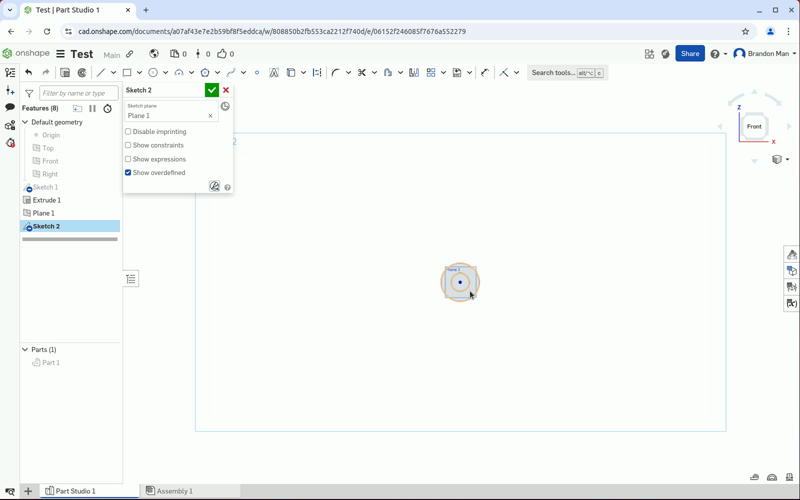
scroll(6)
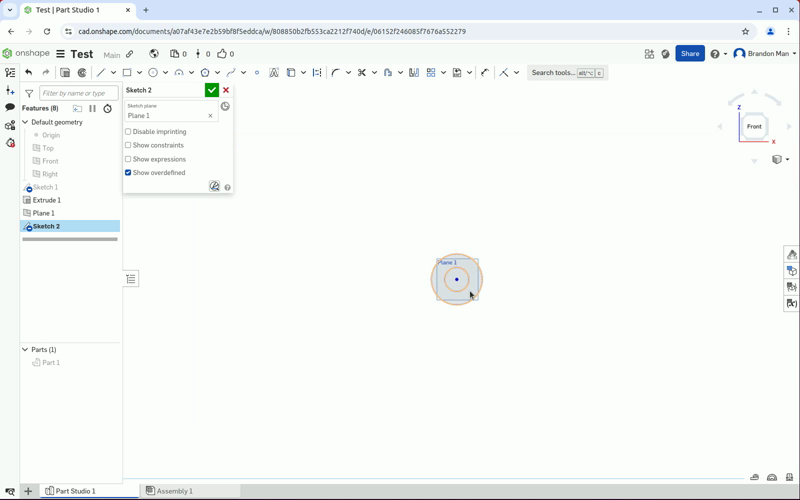
scroll(6)
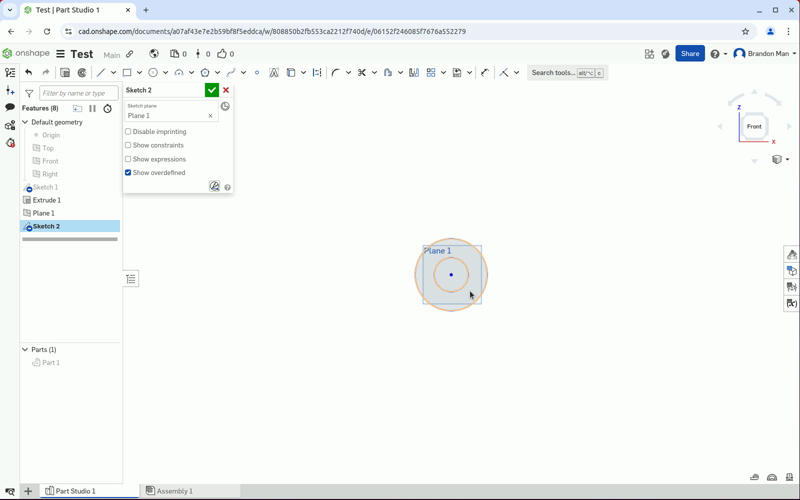
scroll(6)
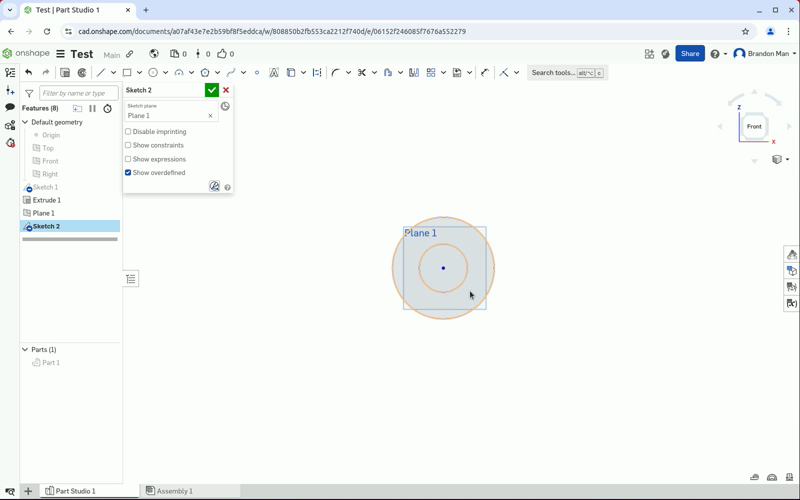
scroll(6)
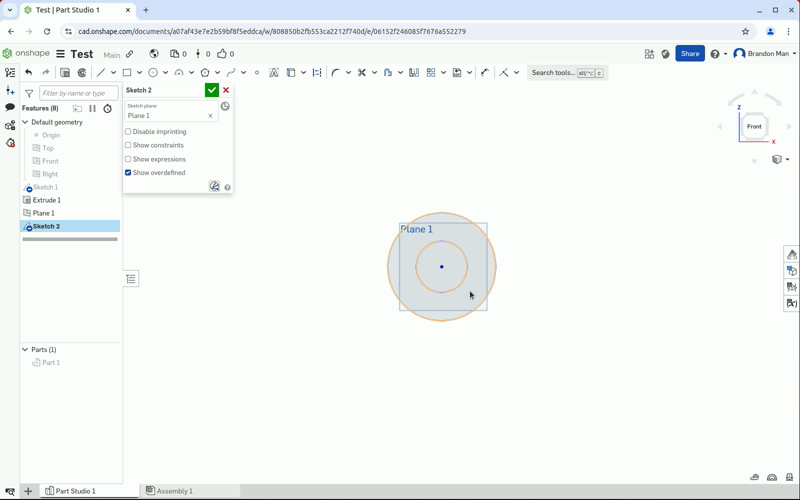
scroll(6)
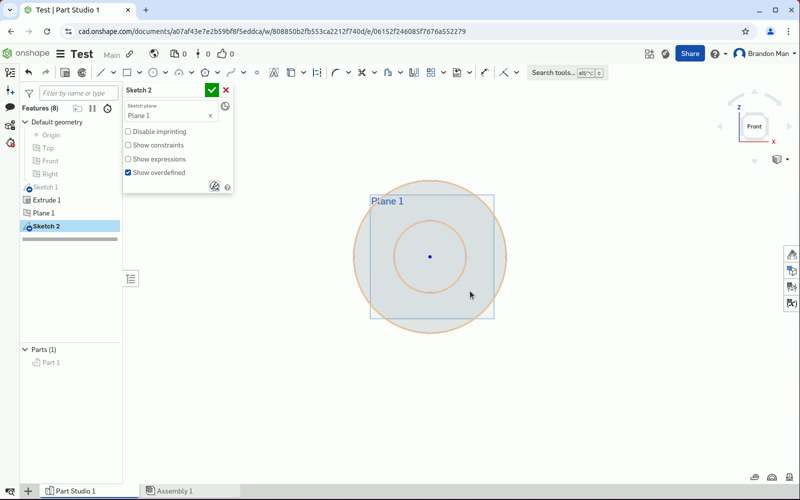
scroll(6)
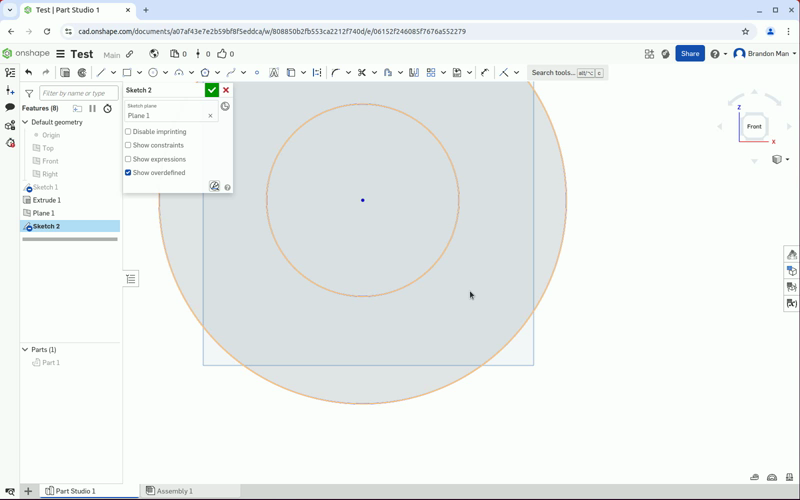
click(470, 290)
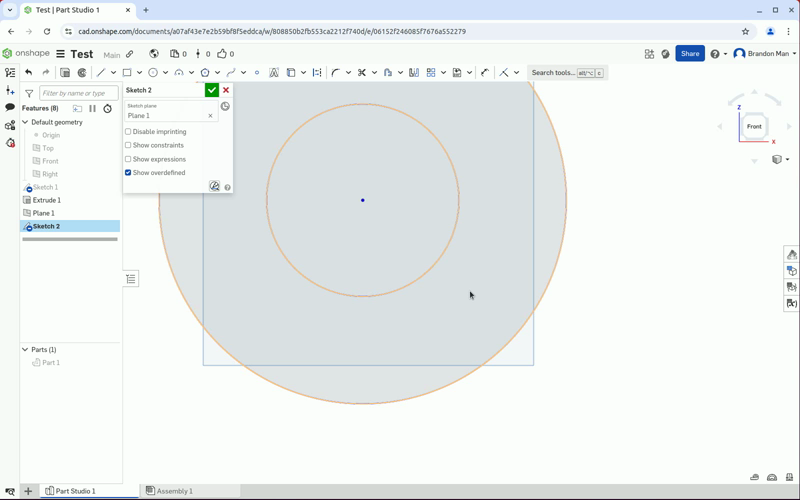
scroll(-6)
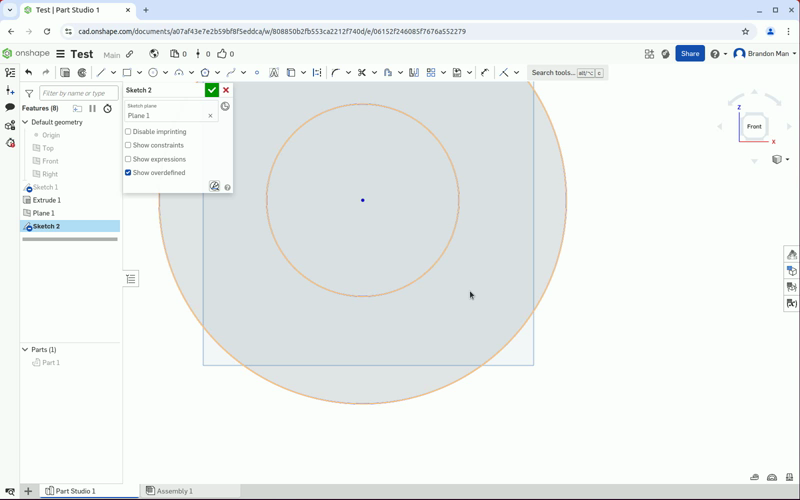
scroll(-6)
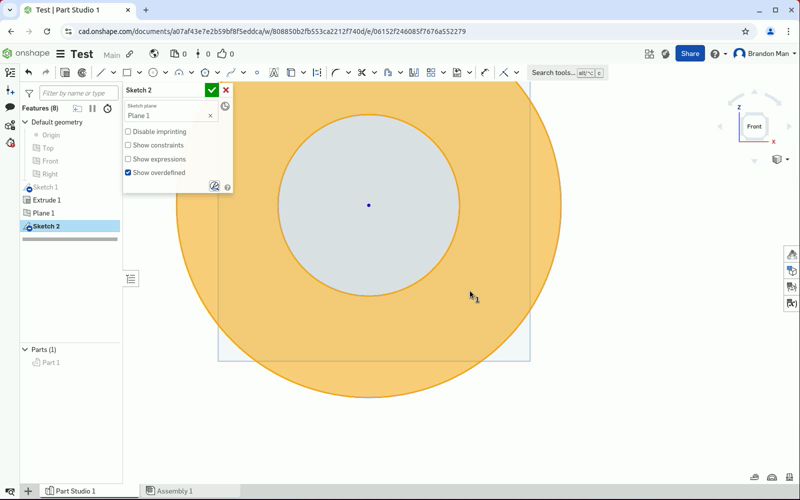
scroll(-6)
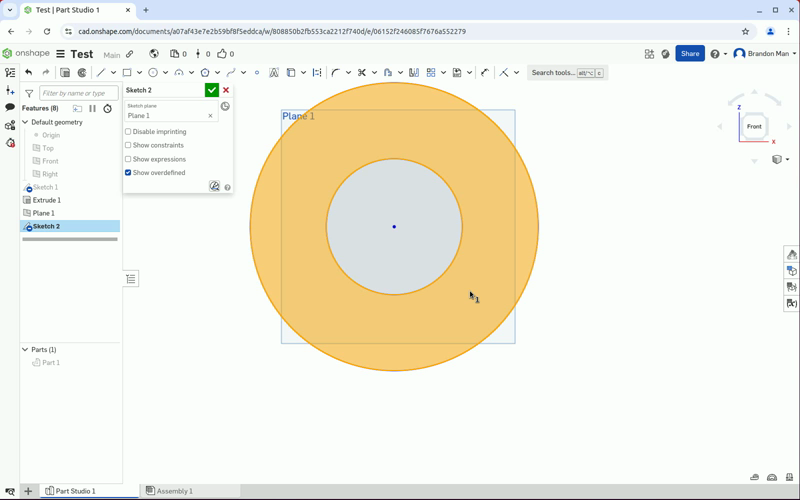
scroll(-6)
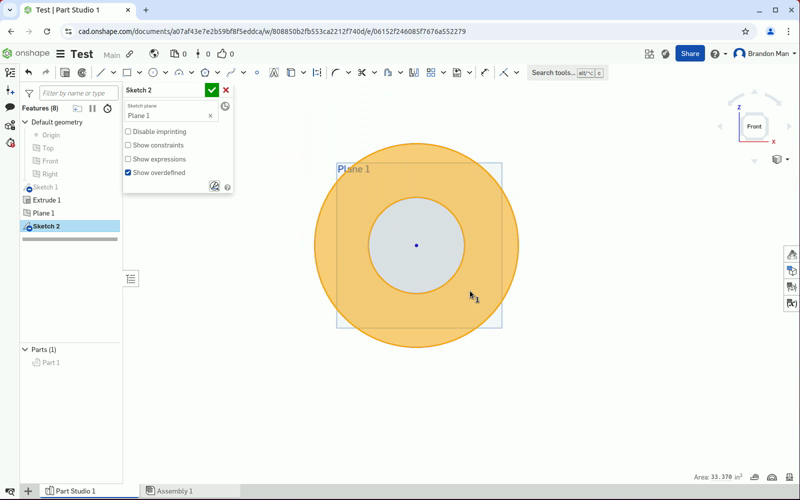
scroll(-6)
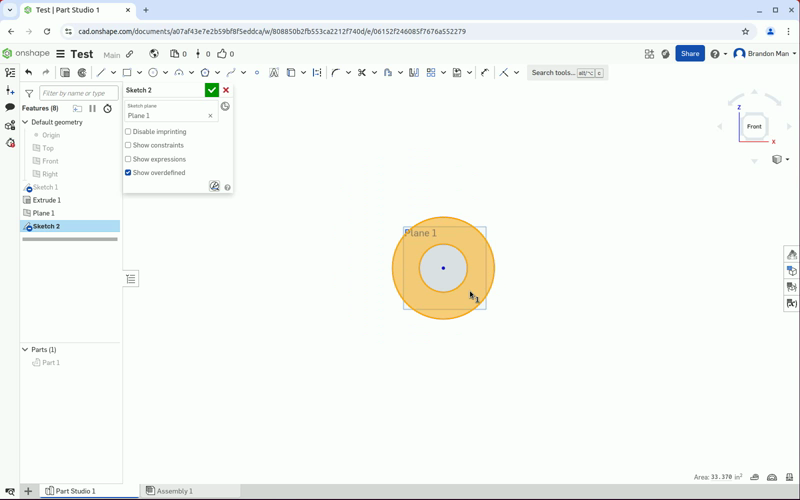
scroll(-6)
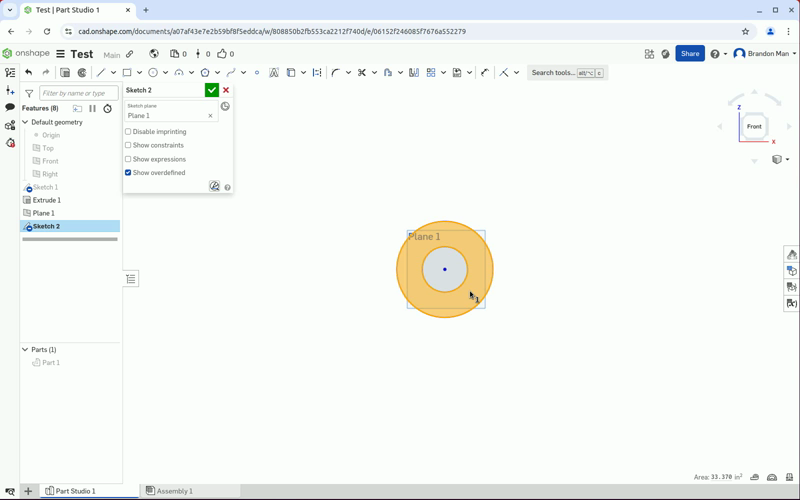
scroll(-6)
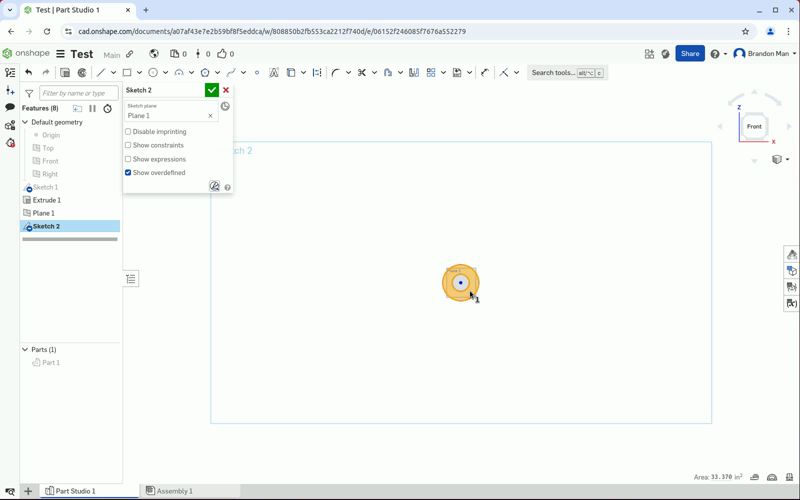
mouse_move(73, 352)
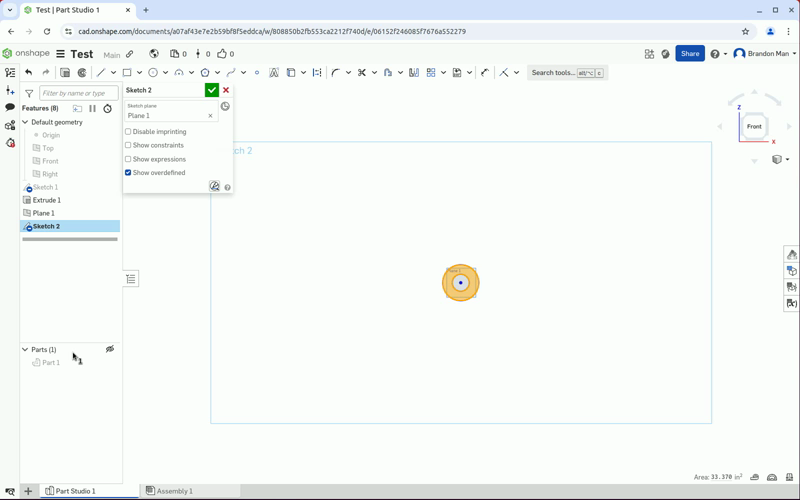
key(shift+y)
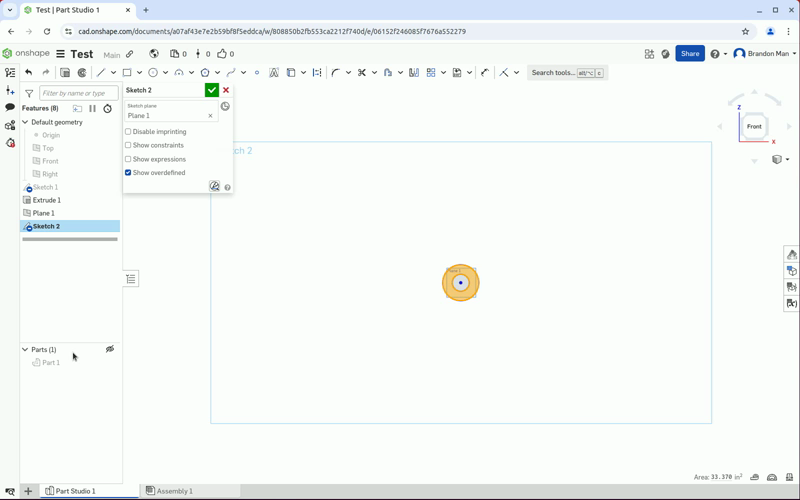
key(shift+e)
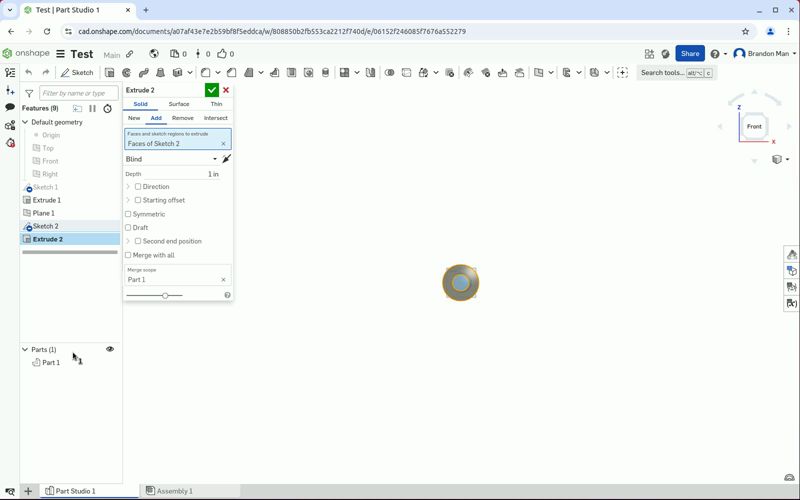
mouse_move(143, 106)
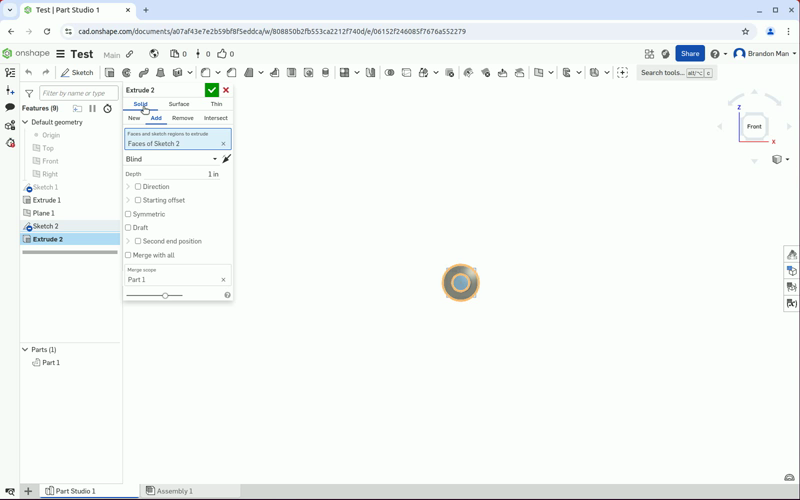
click(143, 106)
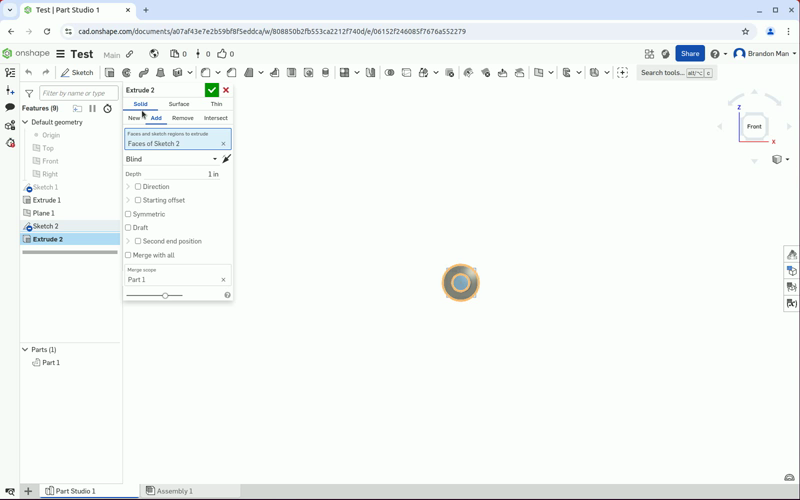
mouse_move(137, 120)
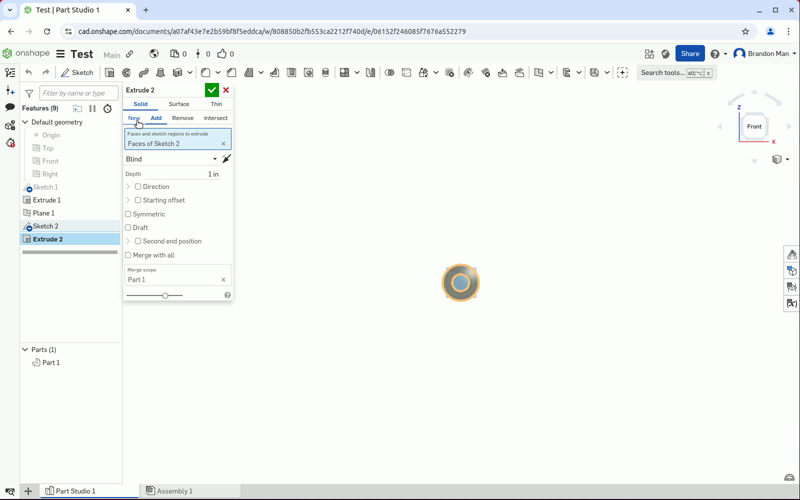
click(137, 120)
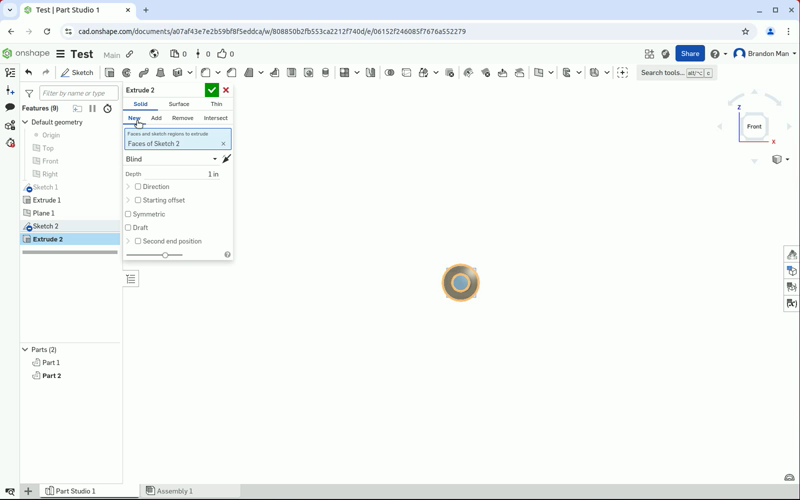
key(tab, 4)
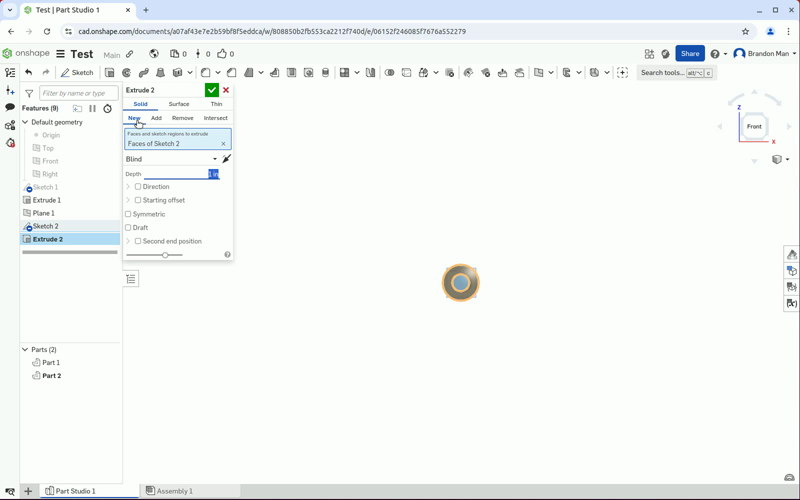
text(0.481)
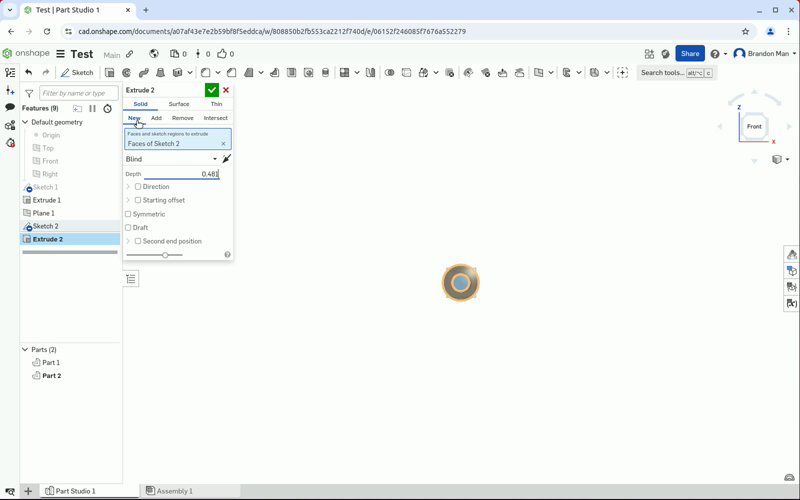
key(enter)
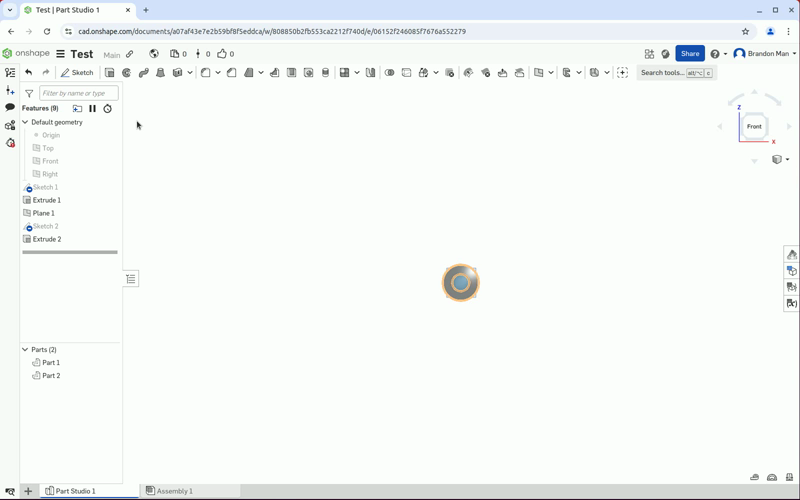
key(shift+h)
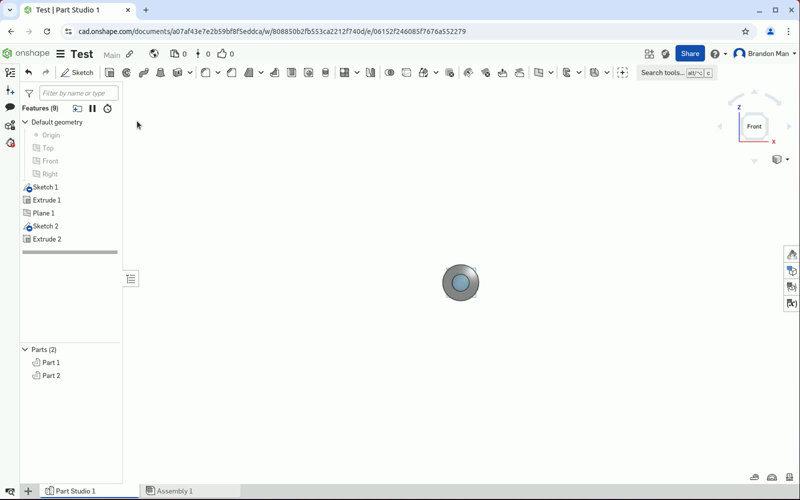
key(shift+h)
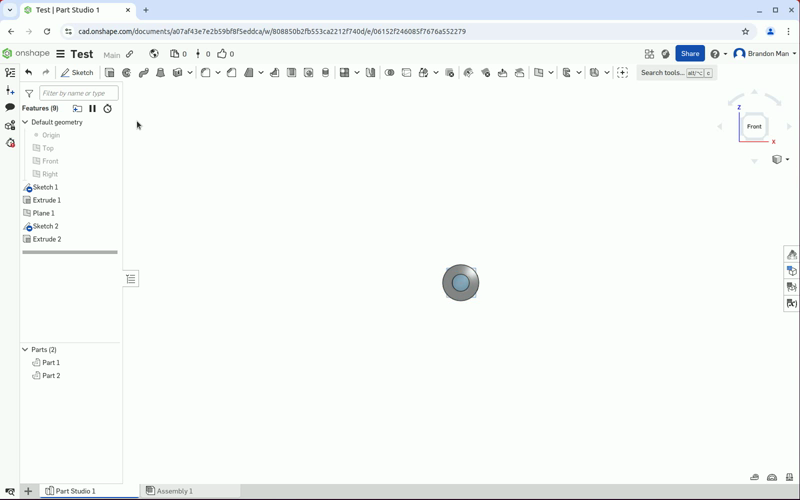
key(shift+7)
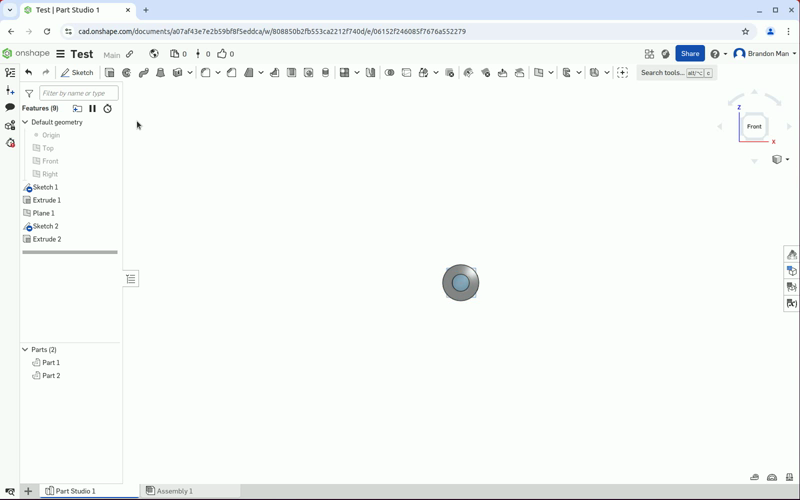
key(left, 2)
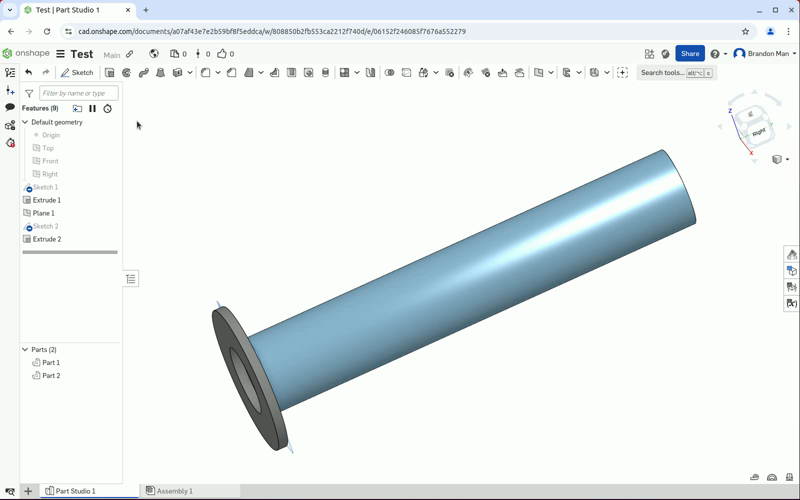
key(down, 2)
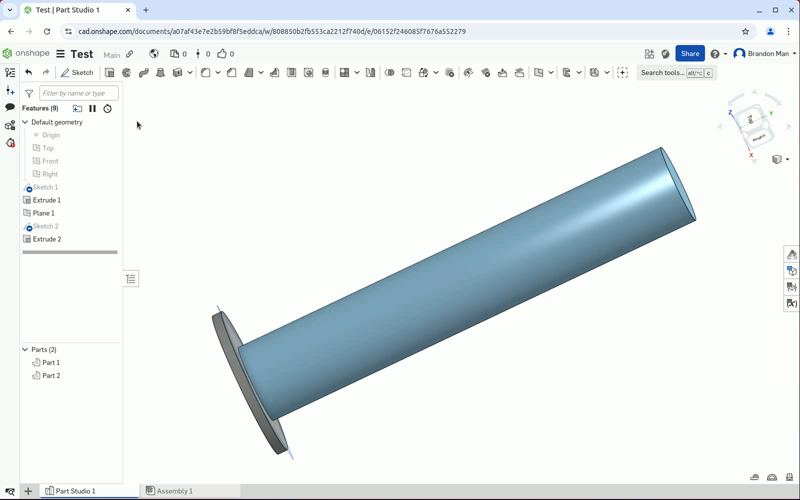
key(up, 2)
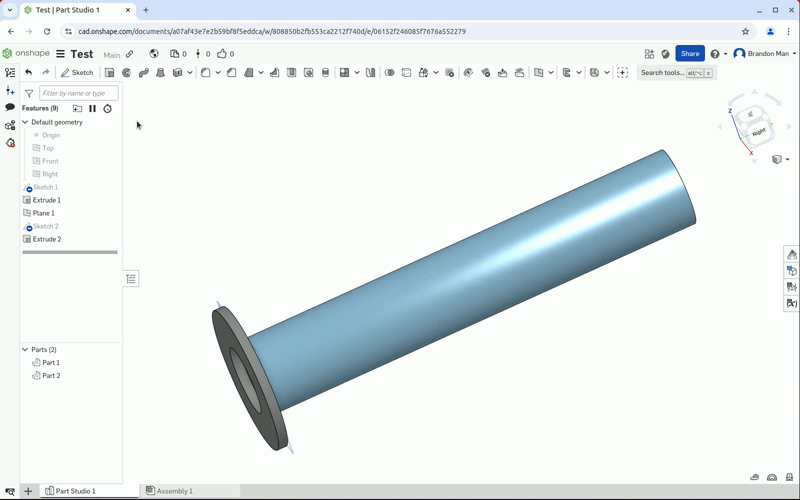
key(right, 2)
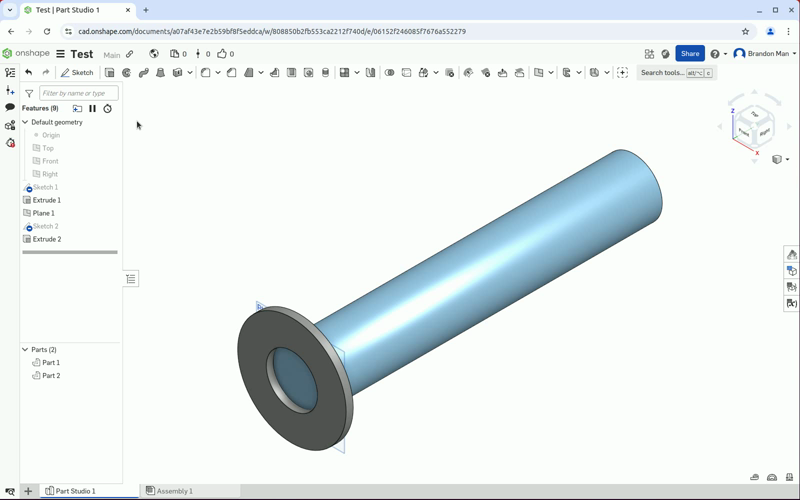
mouse_move(73, 189)
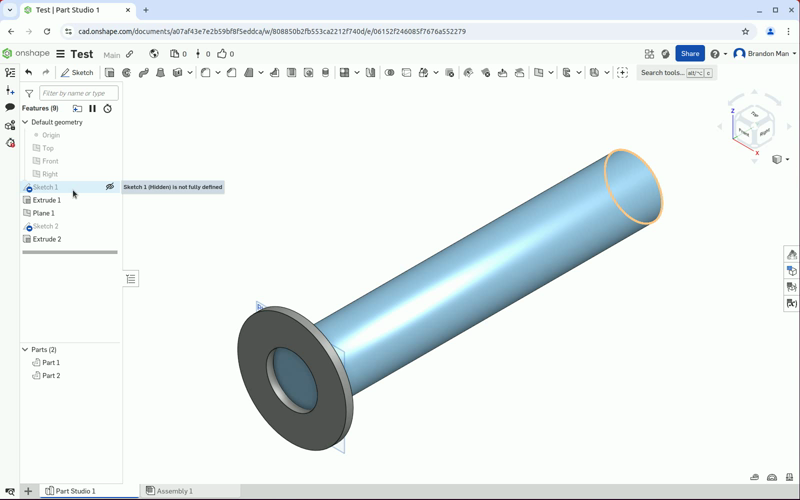
click(73, 189)